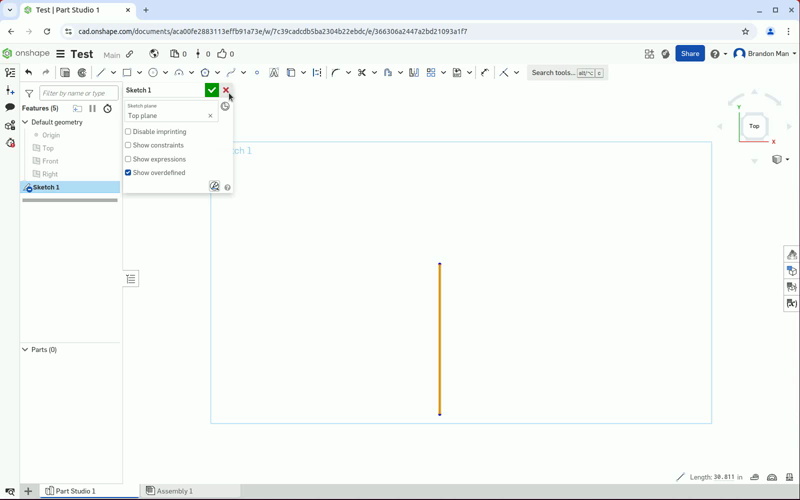
key(shift+h)
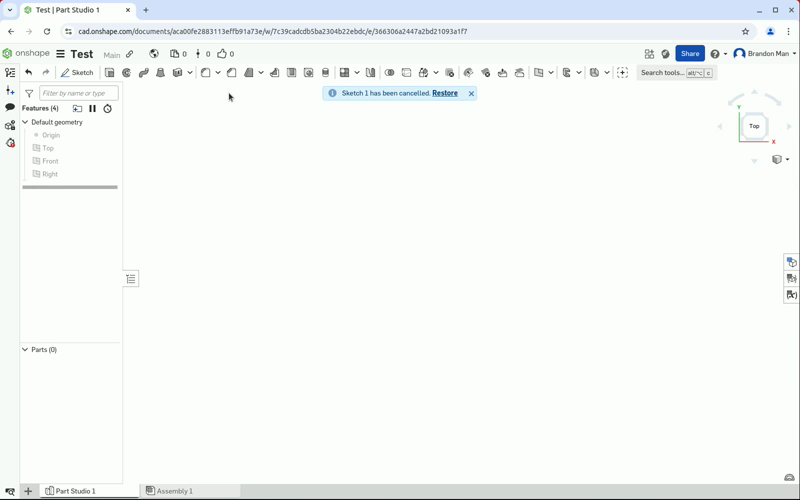
mouse_move(73, 352)
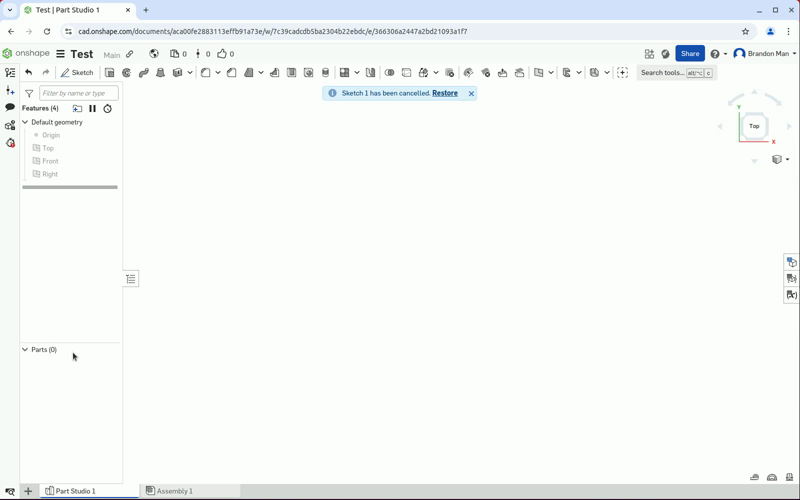
key(y)
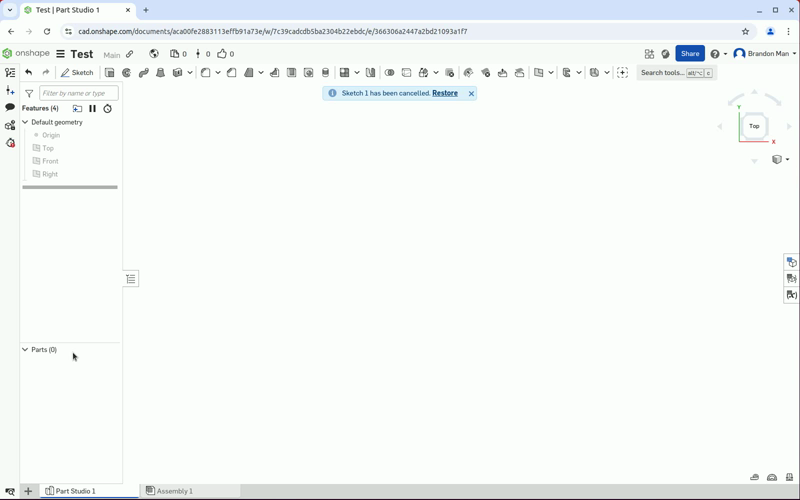
key(shift+p)
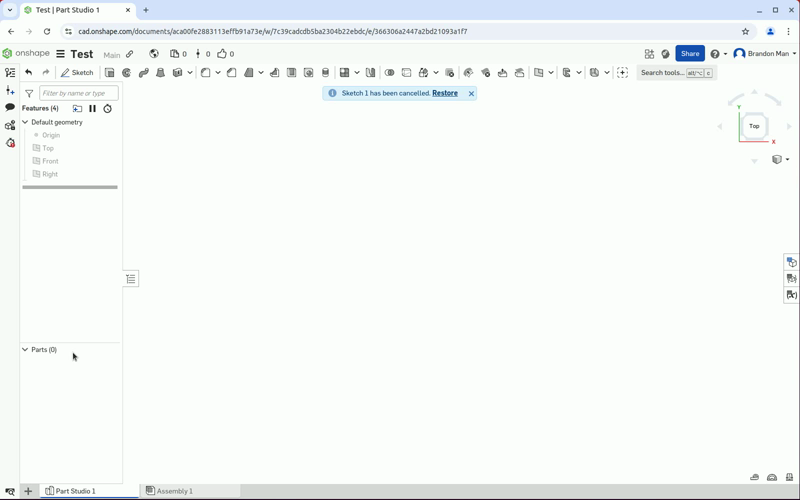
key(space)
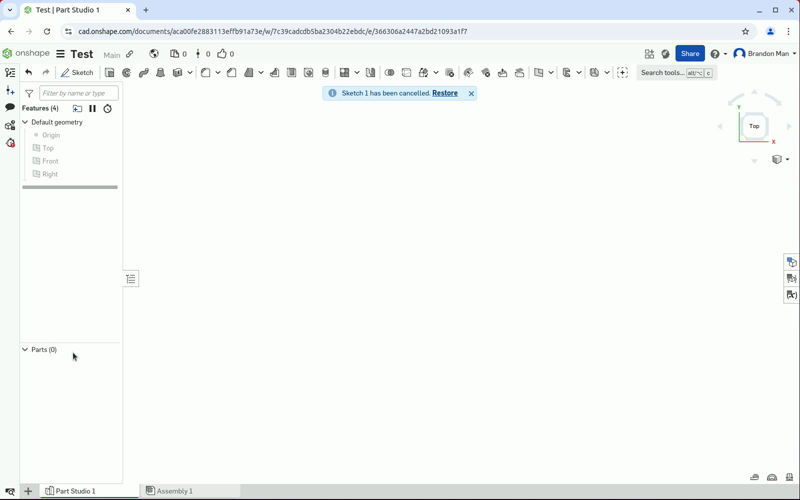
key_down(shift)
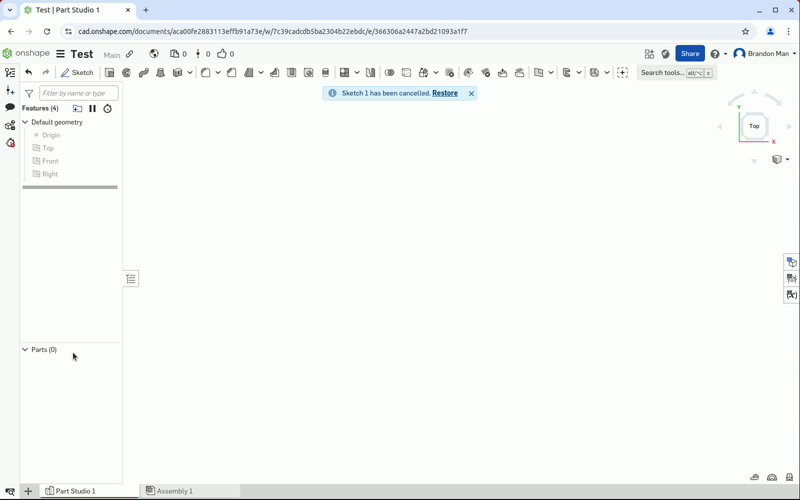
key(up)
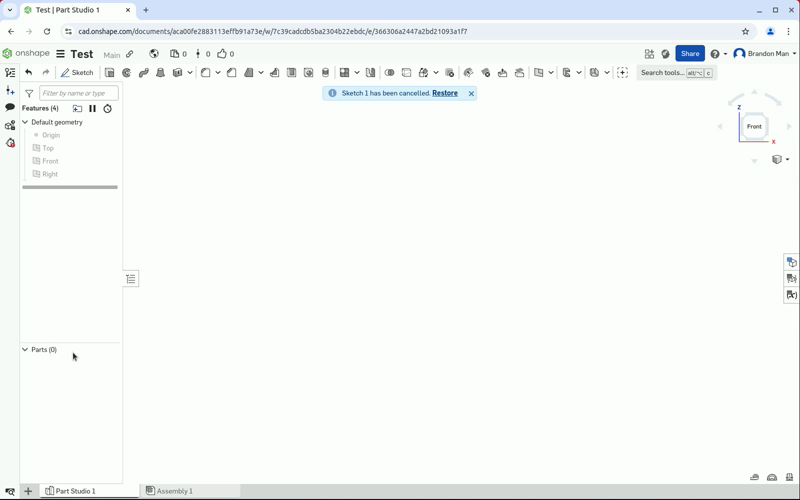
key_up(shift)
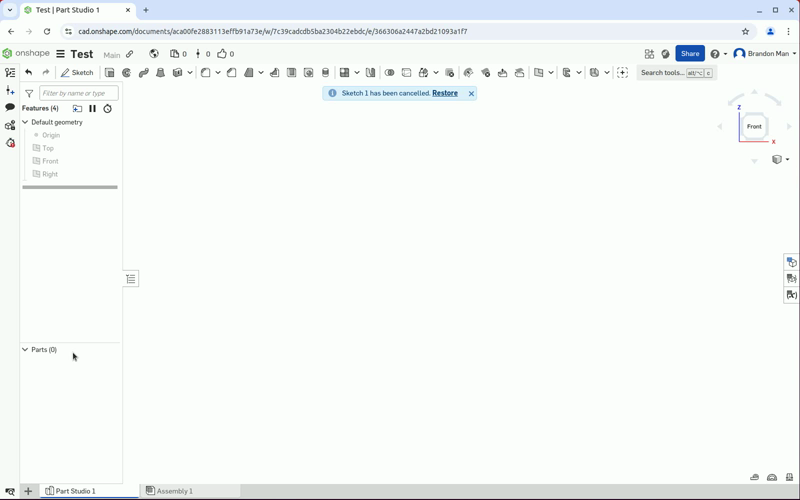
mouse_move(73, 352)
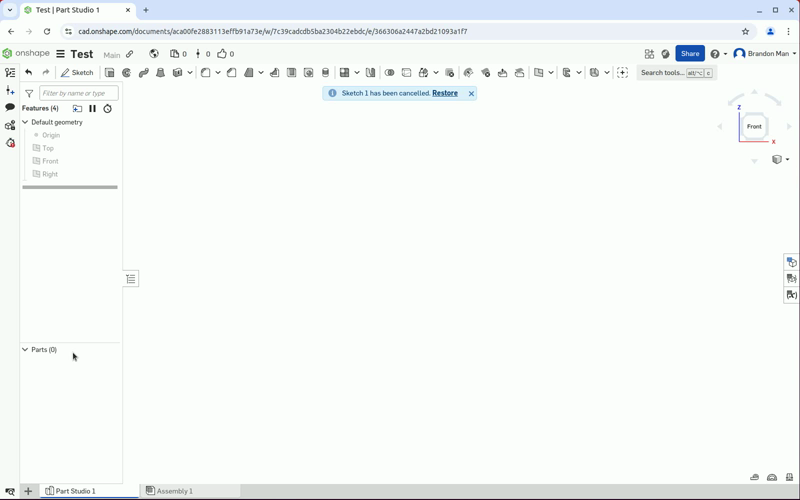
key(shift+y)
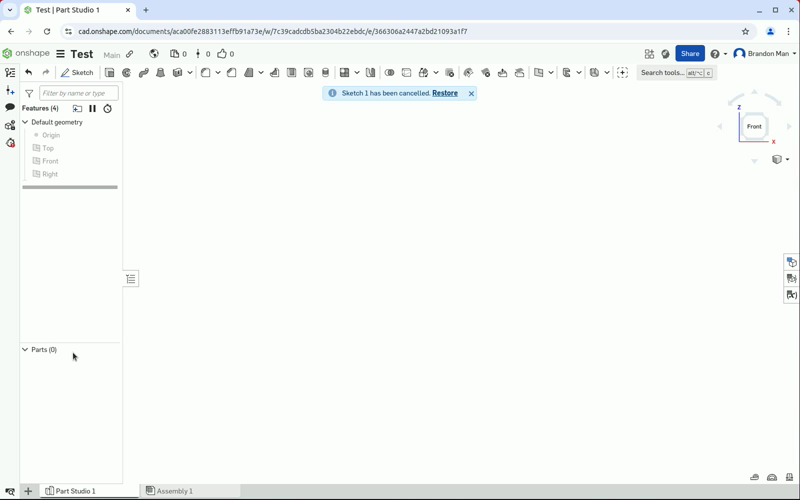
key(shift+s)
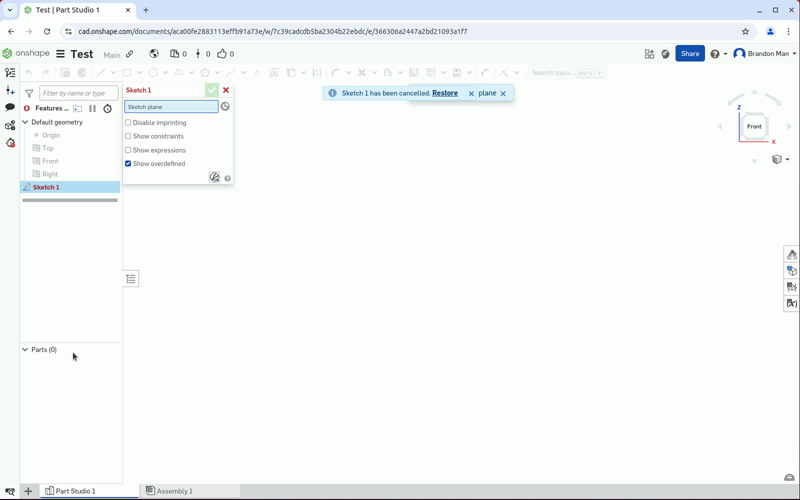
mouse_move(73, 163)
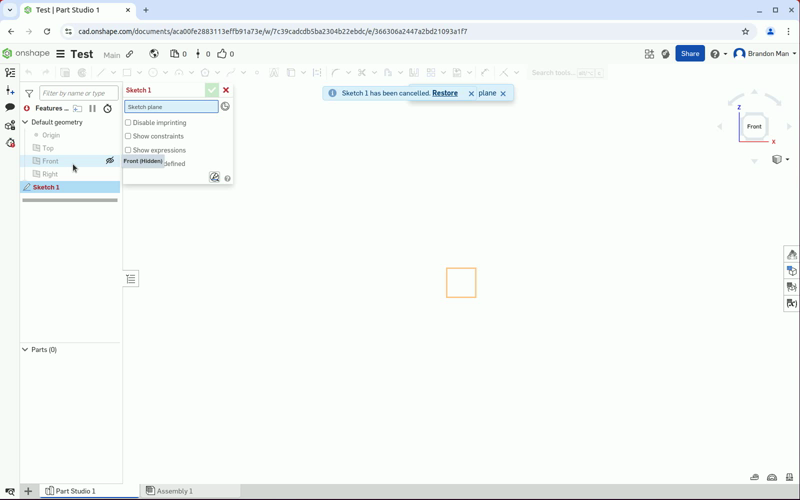
click(73, 163)
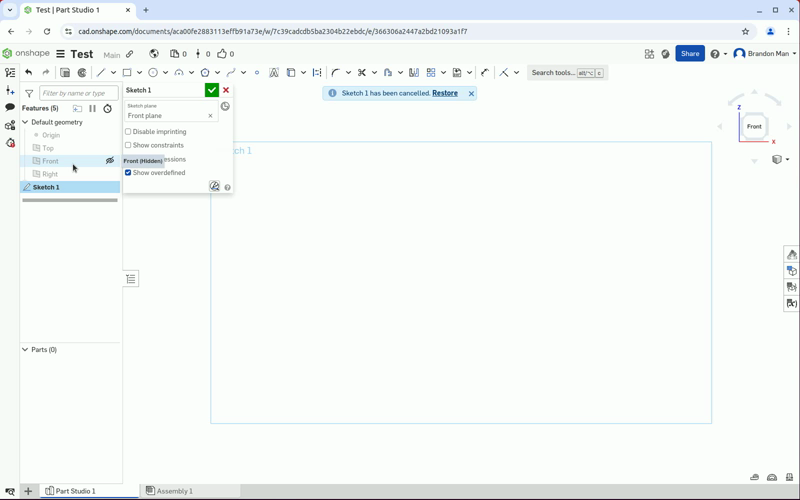
mouse_move(73, 352)
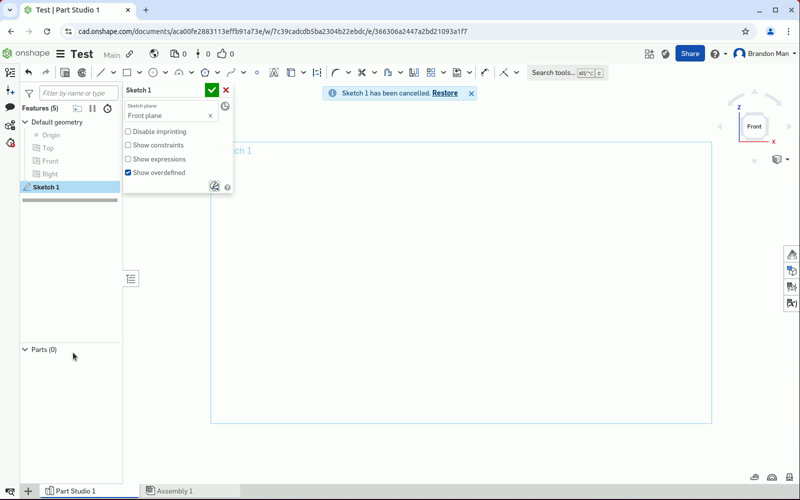
key(y)
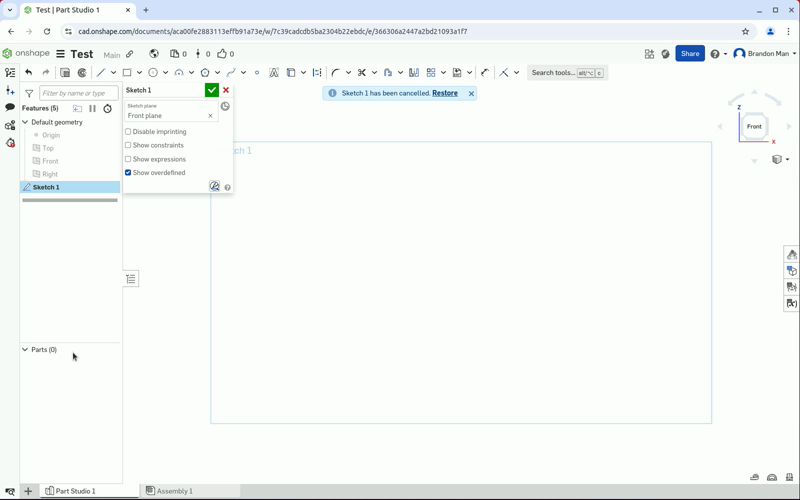
key(l)
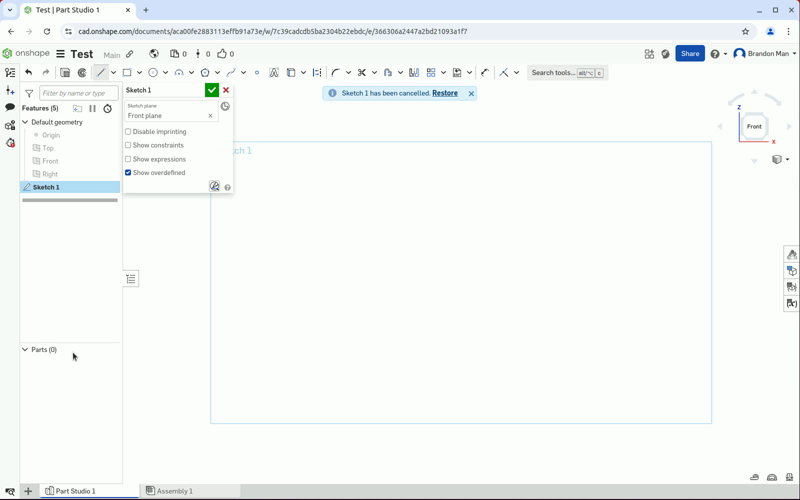
key_down(shift)
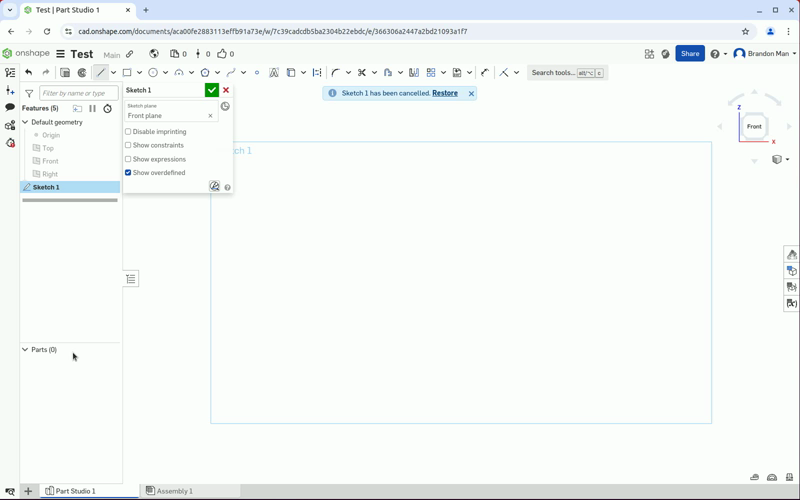
mouse_move(404, 339)
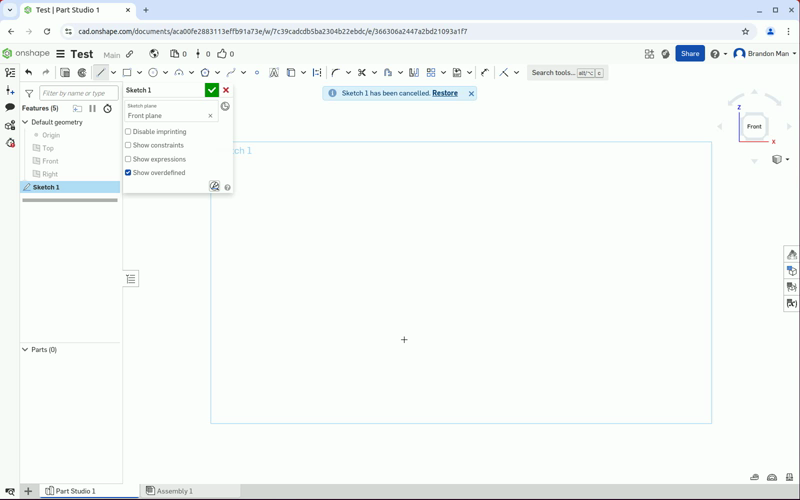
click(404, 339)
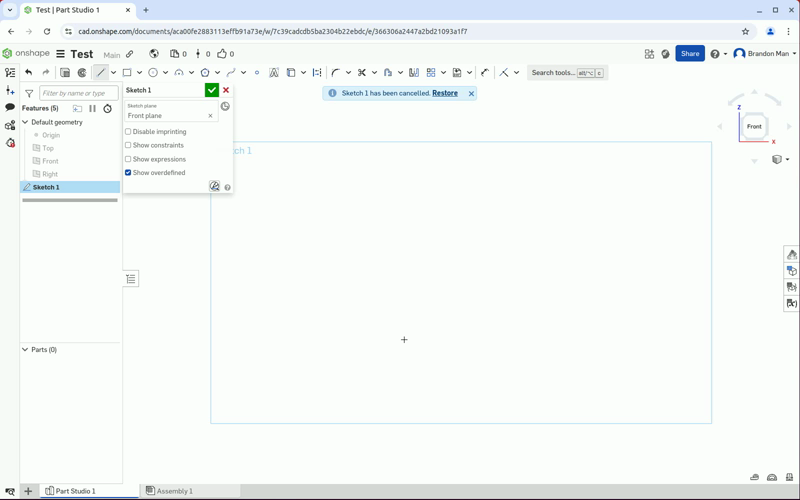
key_up(shift)
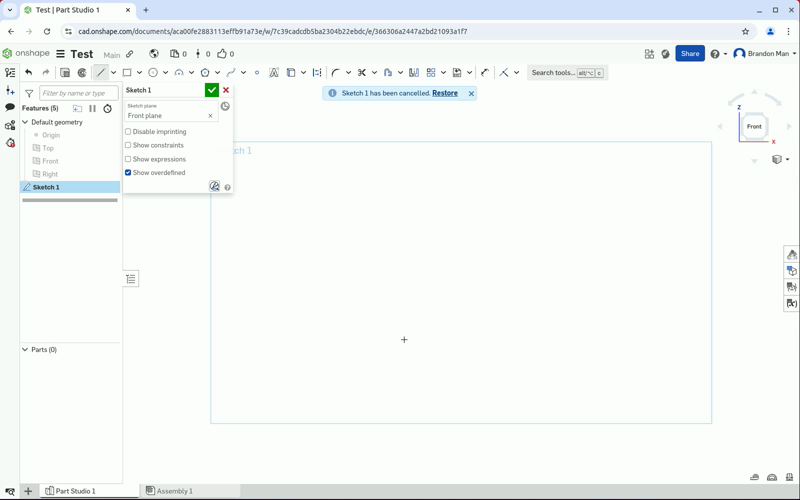
key_down(shift)
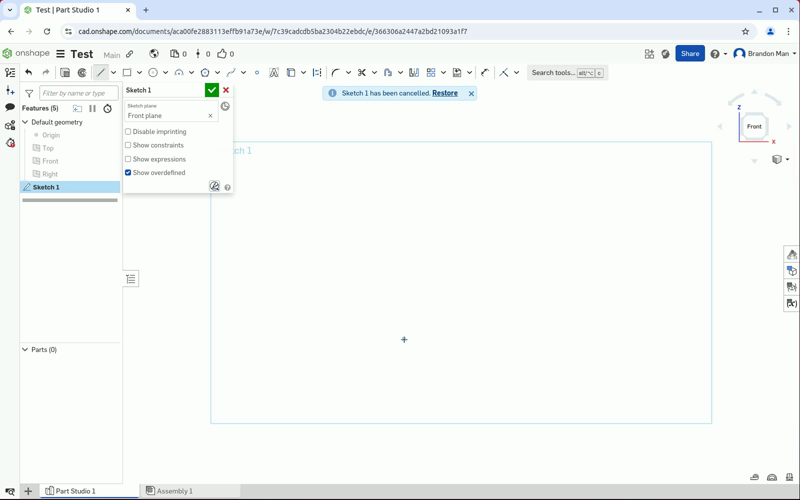
mouse_move(516, 339)
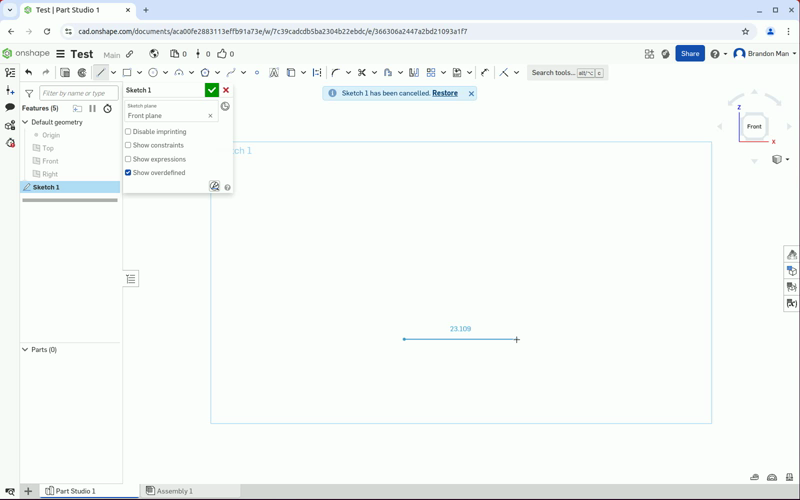
click(516, 339)
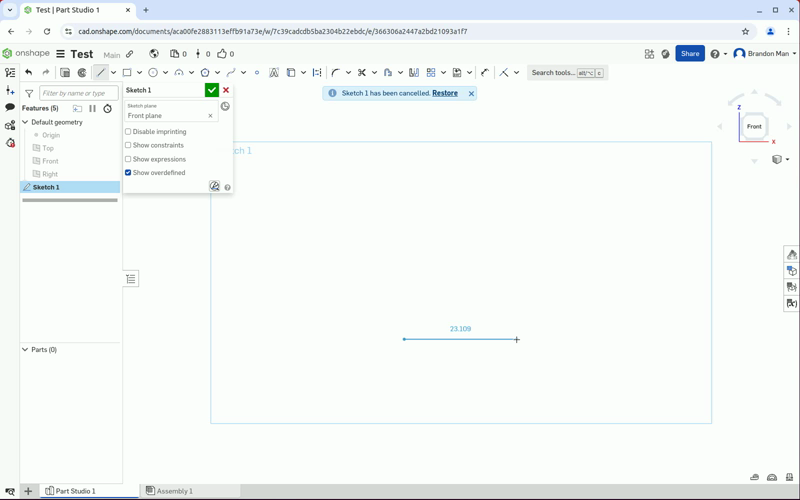
key_up(shift)
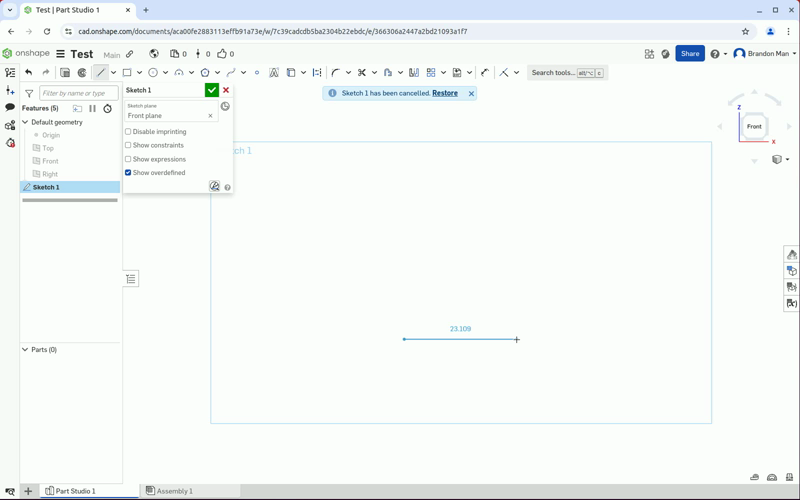
key_down(shift)
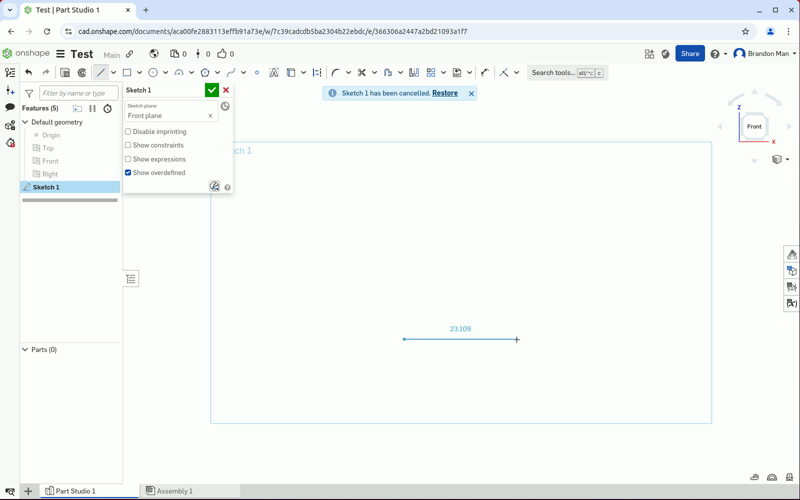
mouse_move(516, 226)
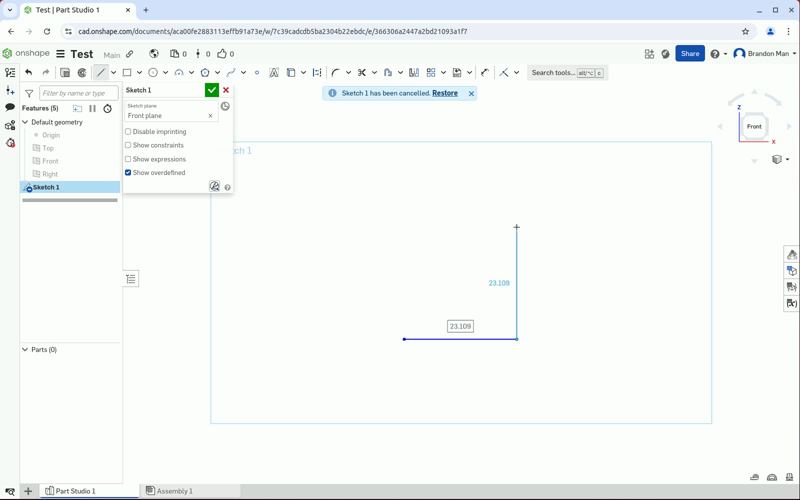
click(516, 226)
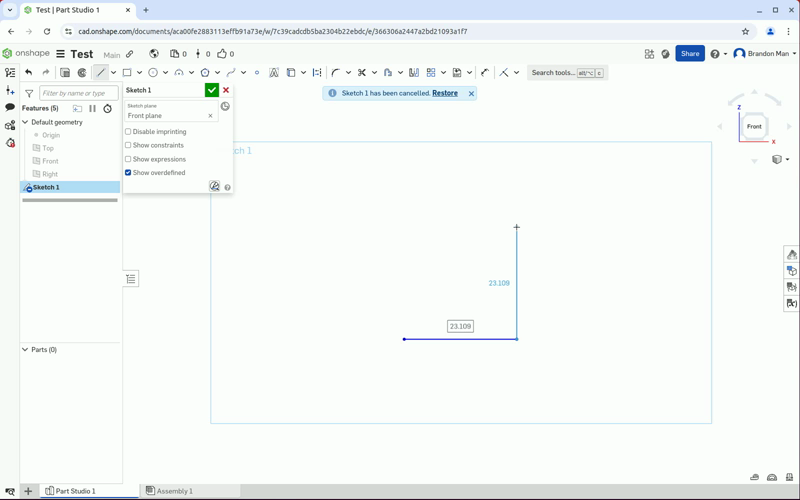
key_up(shift)
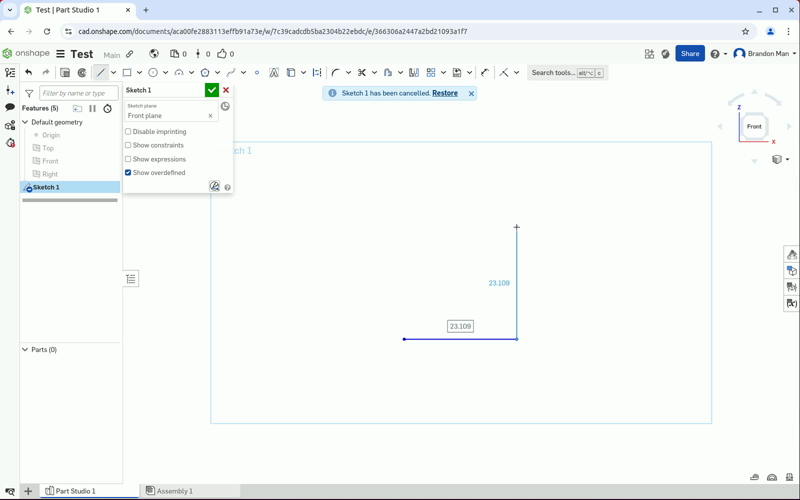
key_down(shift)
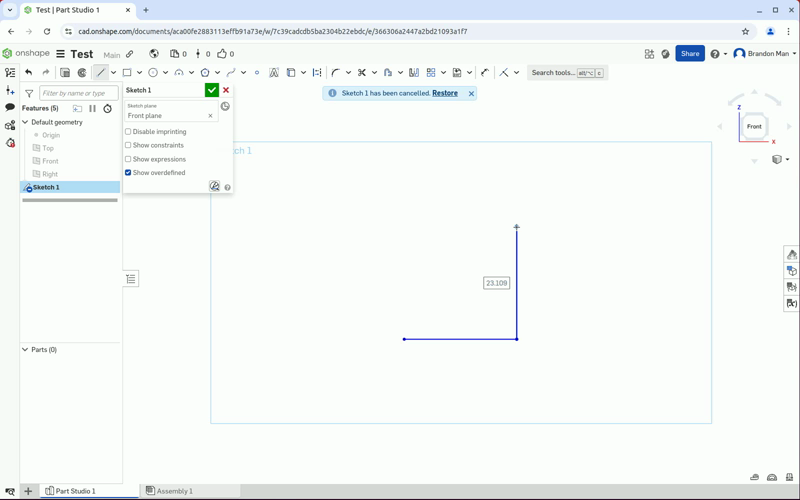
mouse_move(404, 226)
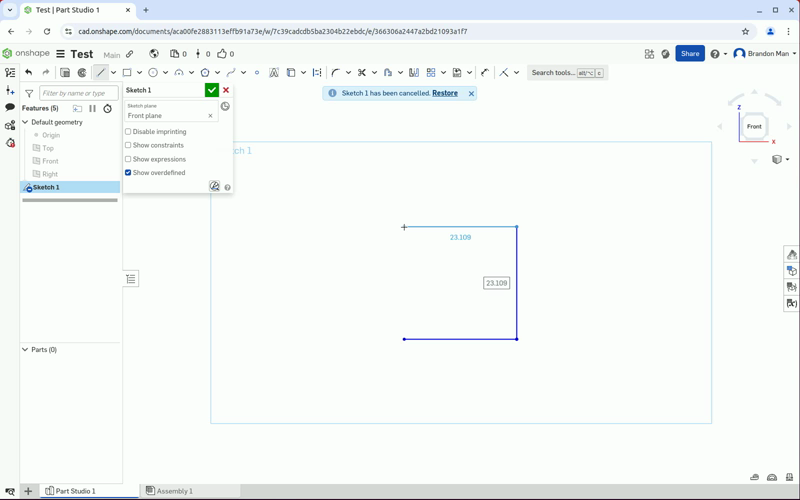
click(404, 226)
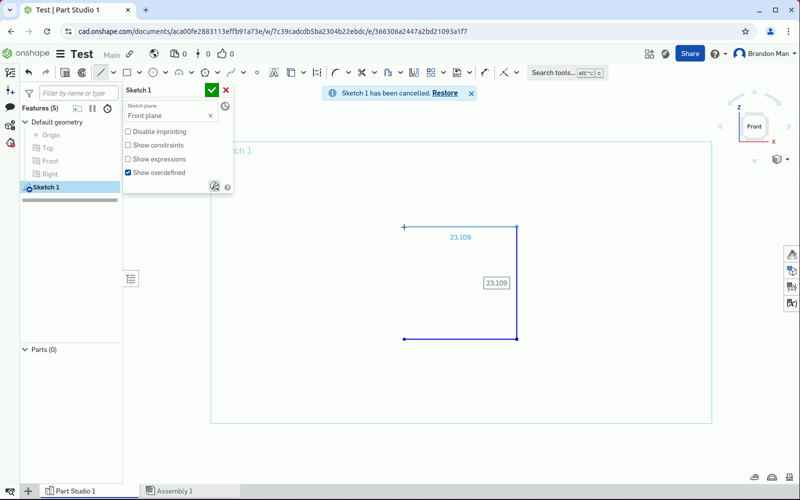
key_up(shift)
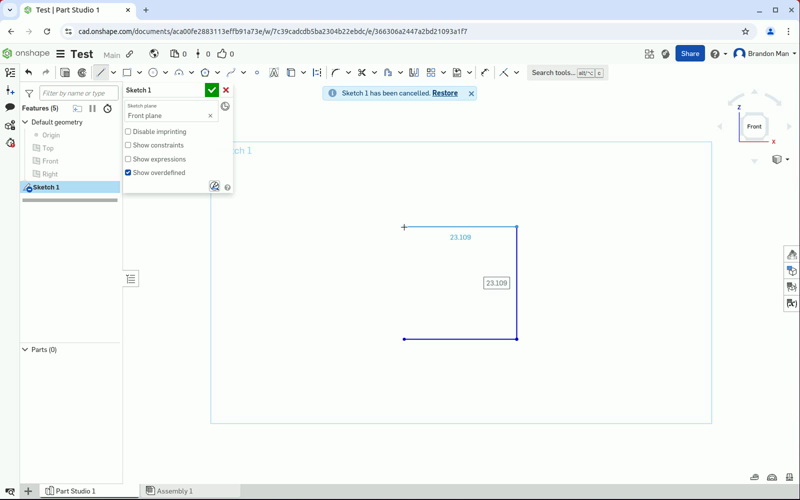
key_down(shift)
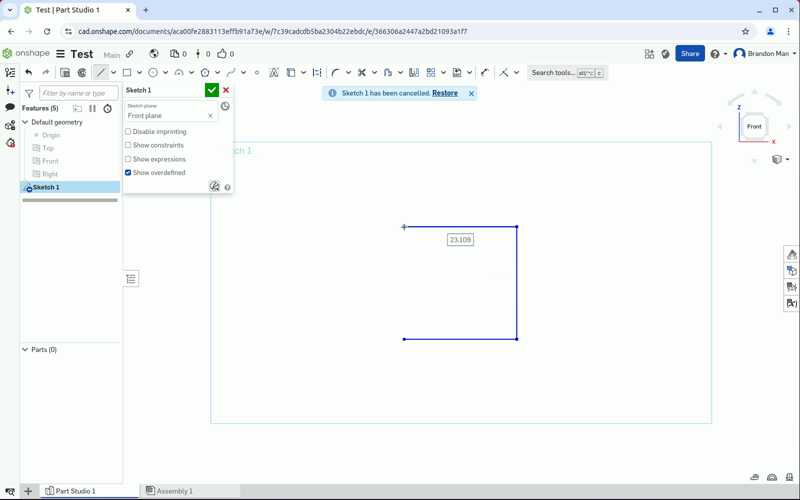
mouse_move(404, 339)
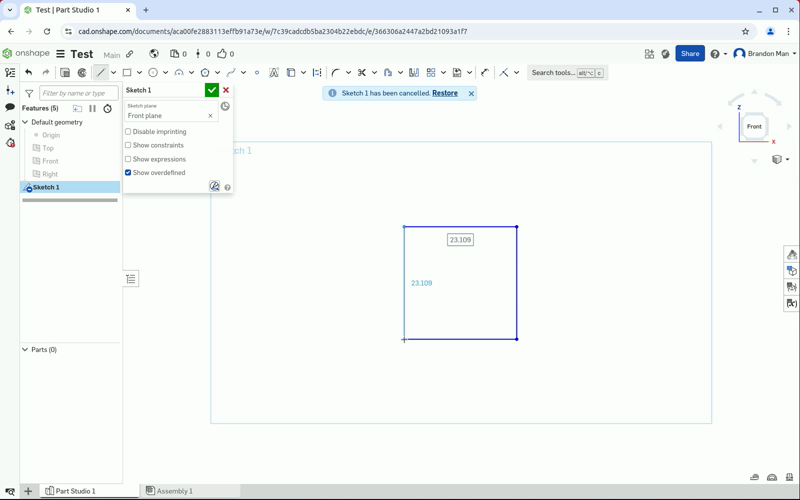
key_up(shift)
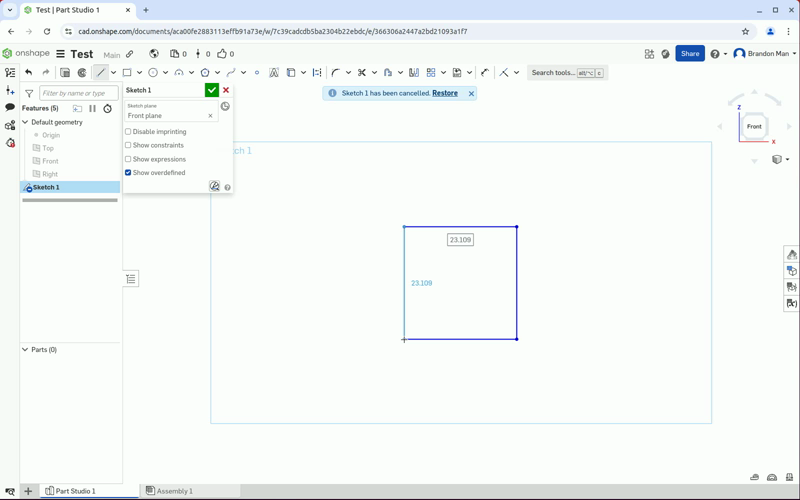
click(404, 339)
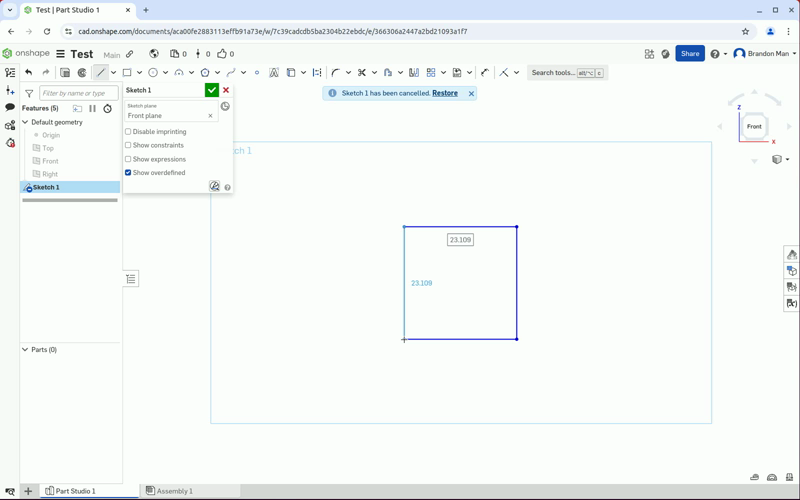
key(esc)
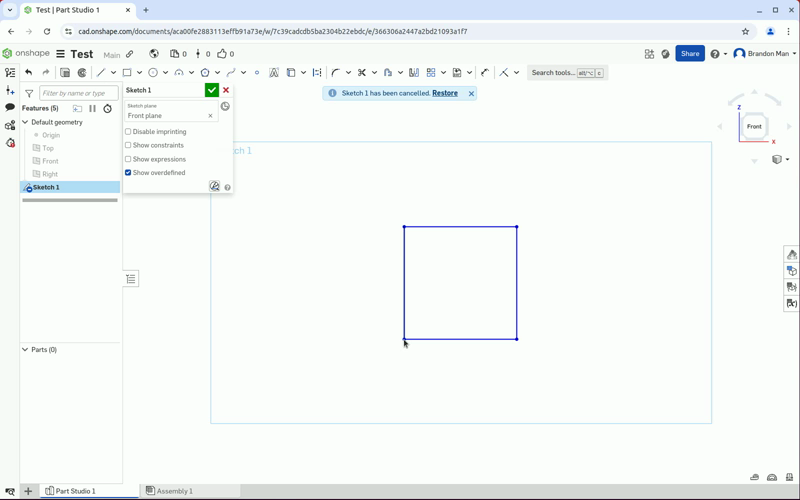
mouse_move(495, 265)
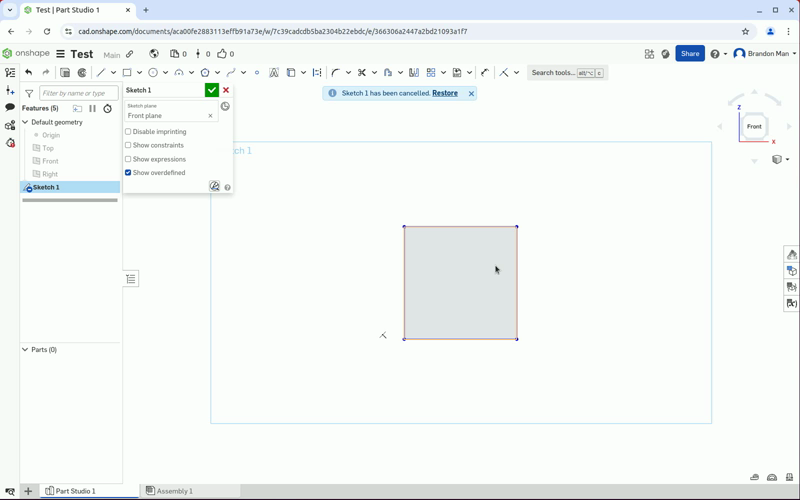
click(495, 265)
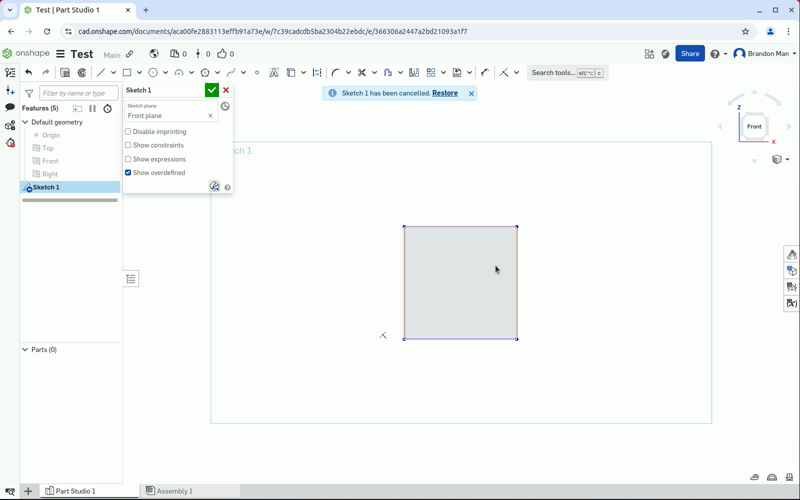
mouse_move(73, 352)
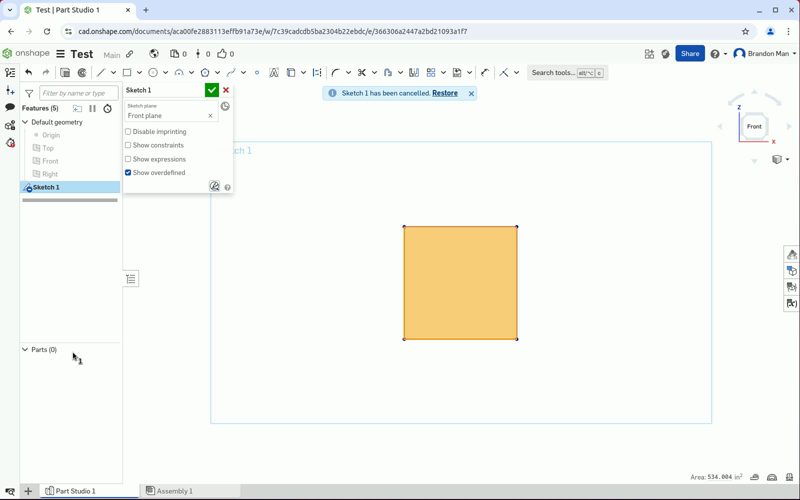
key(shift+y)
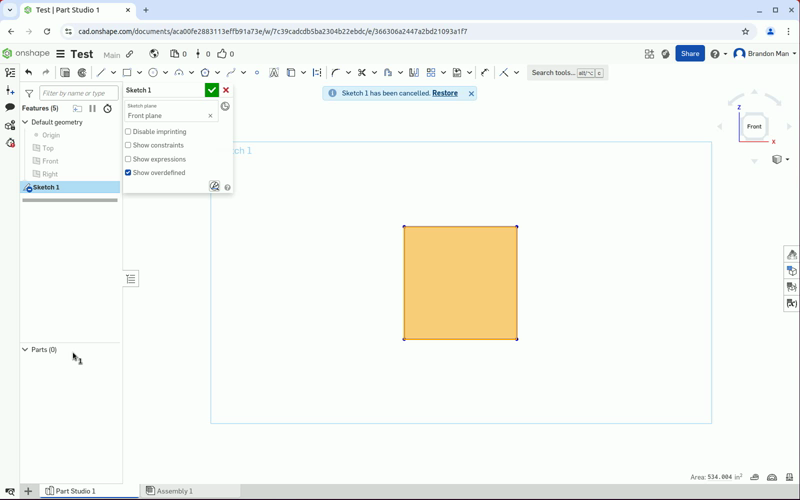
key(shift+e)
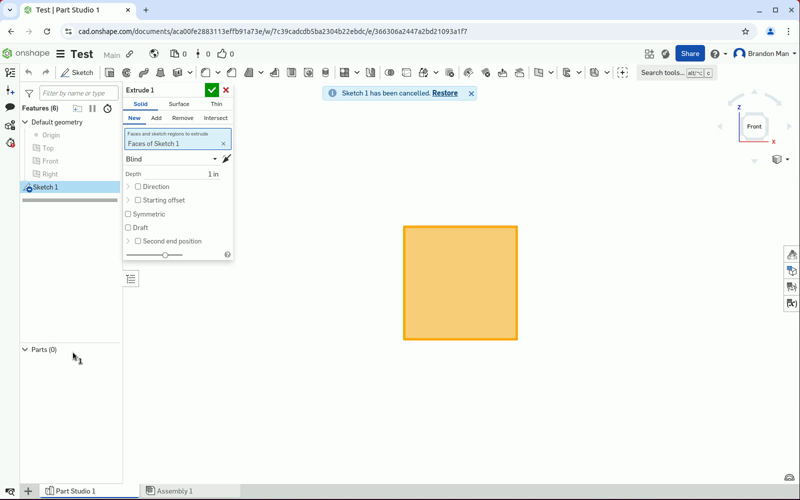
mouse_move(143, 106)
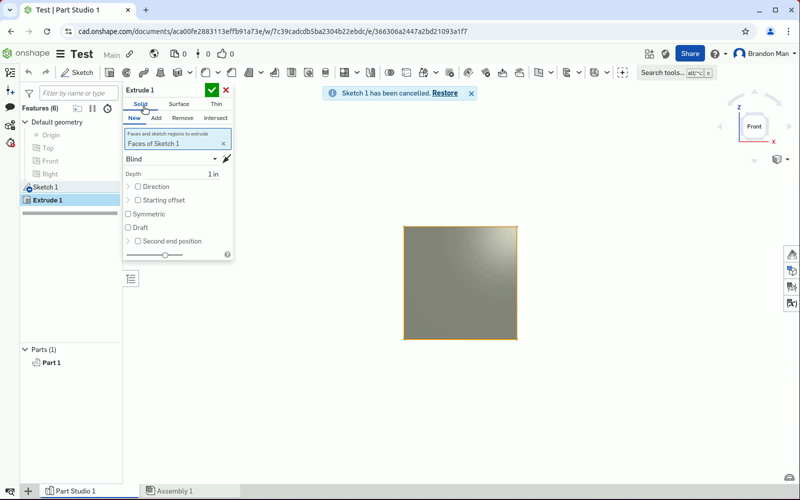
click(143, 106)
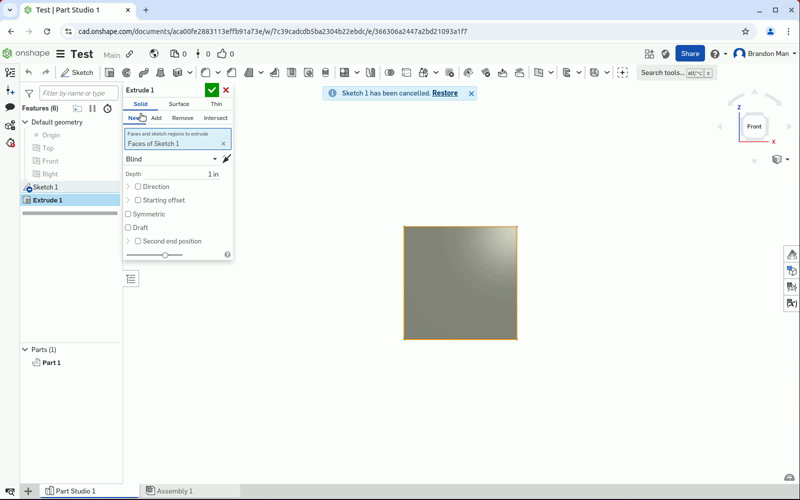
mouse_move(137, 120)
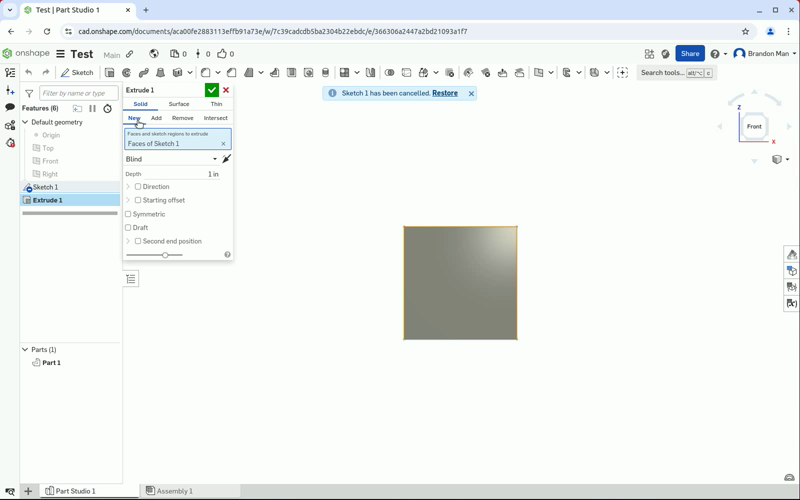
click(137, 120)
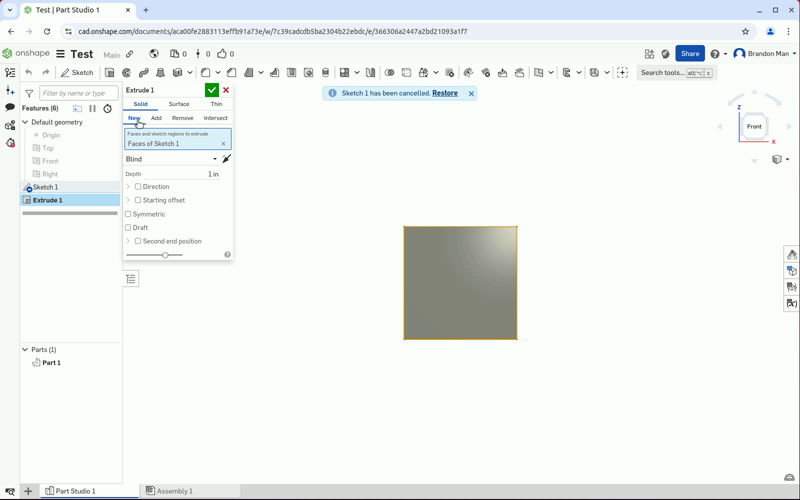
key(tab, 4)
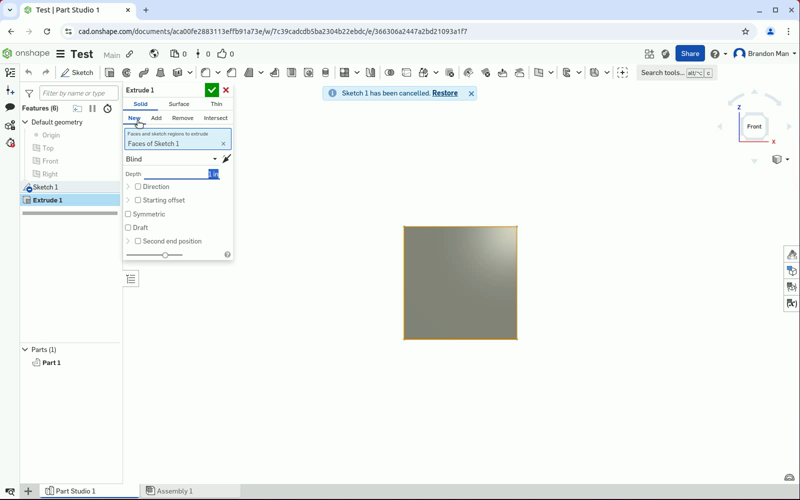
text(23.108)
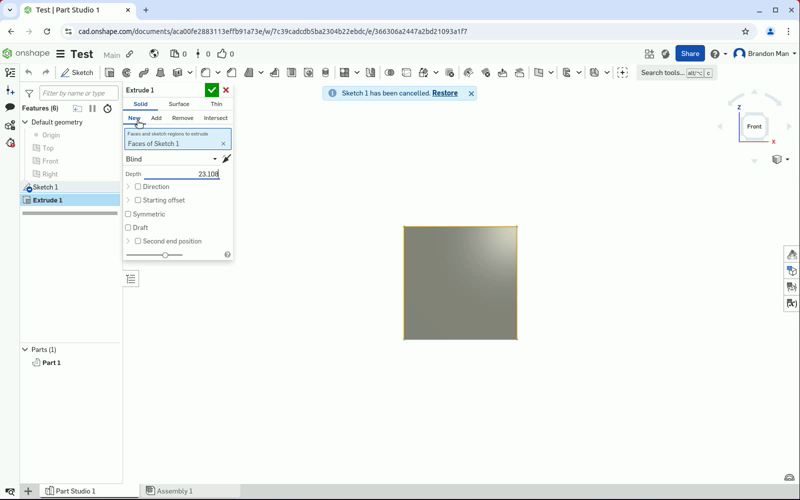
key(enter)
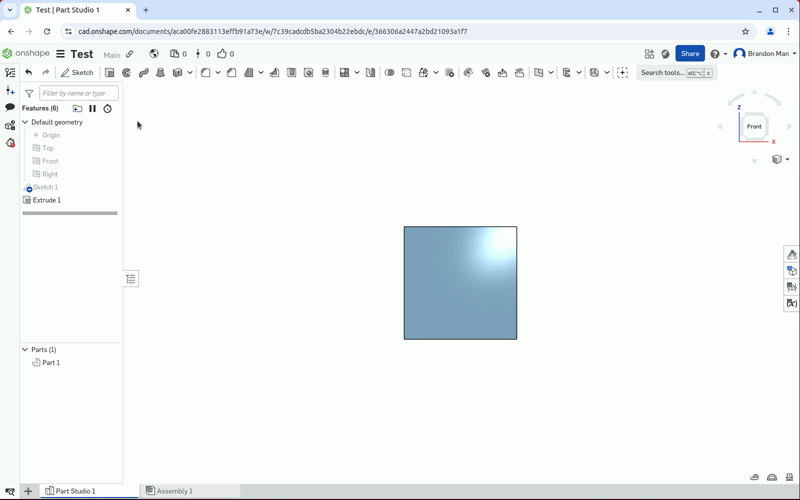
key(shift+h)
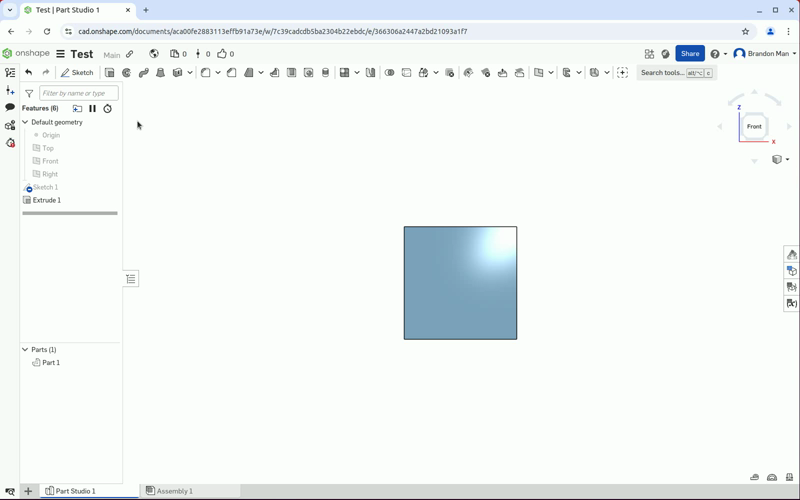
key(shift+h)
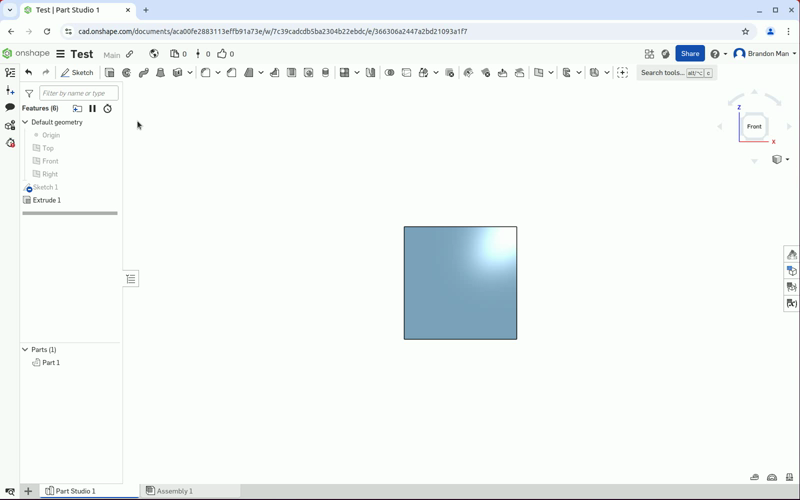
mouse_move(73, 189)
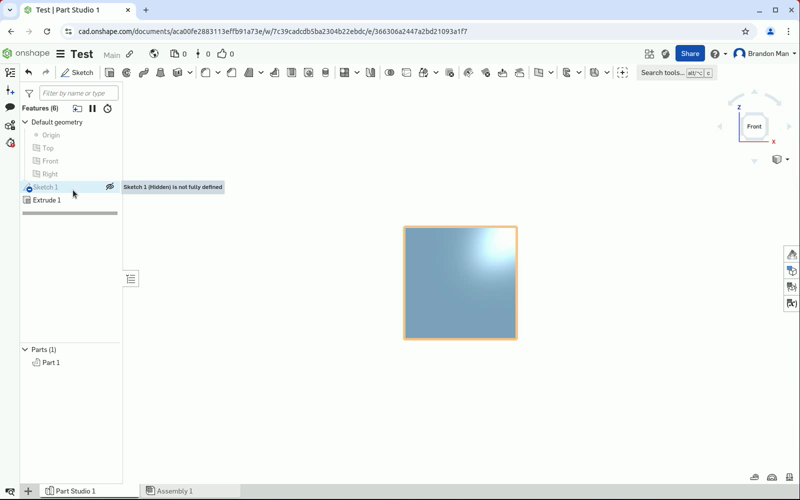
click(73, 189)
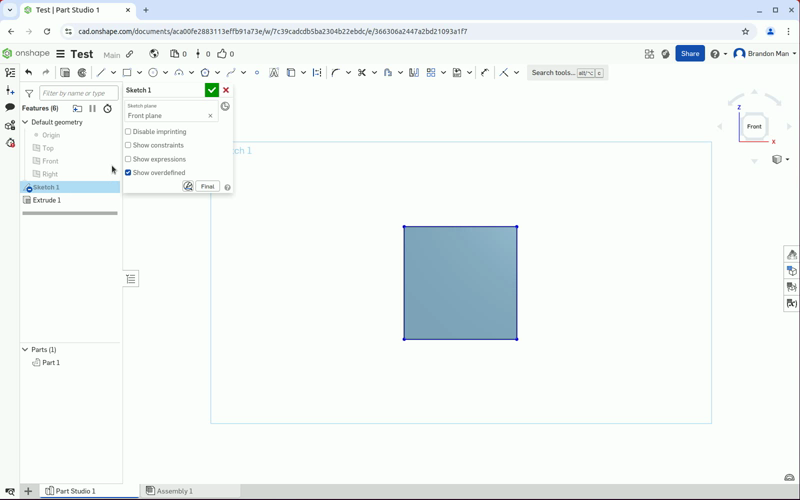
mouse_move(229, 92)
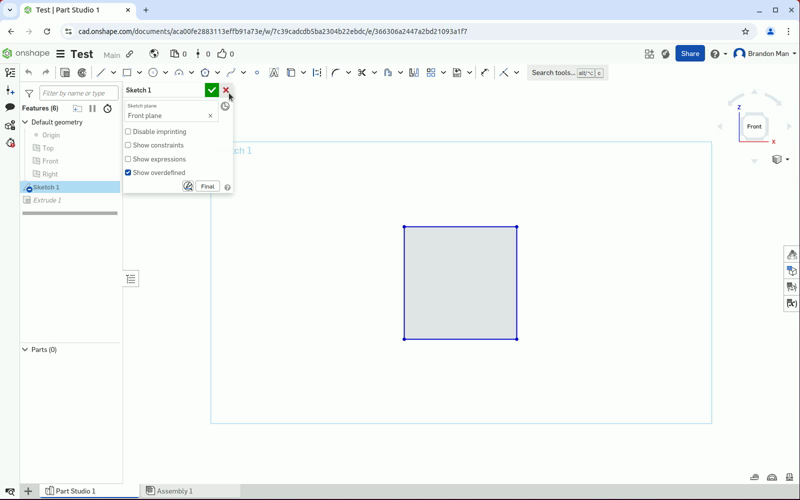
click(229, 92)
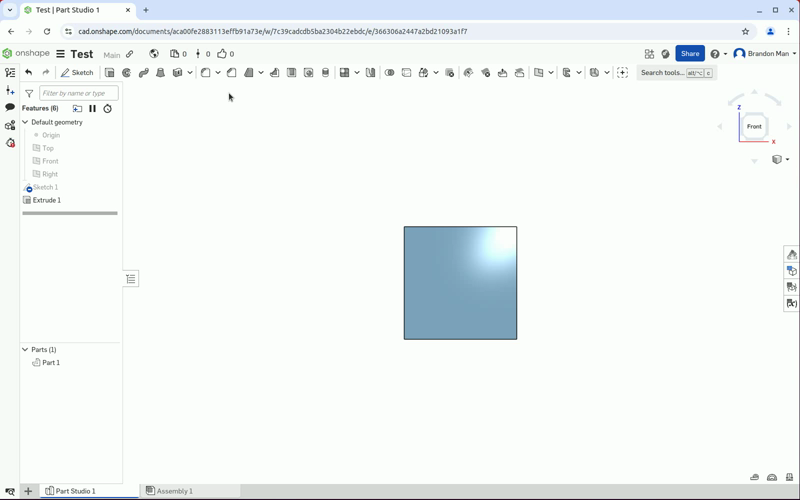
mouse_move(541, 75)
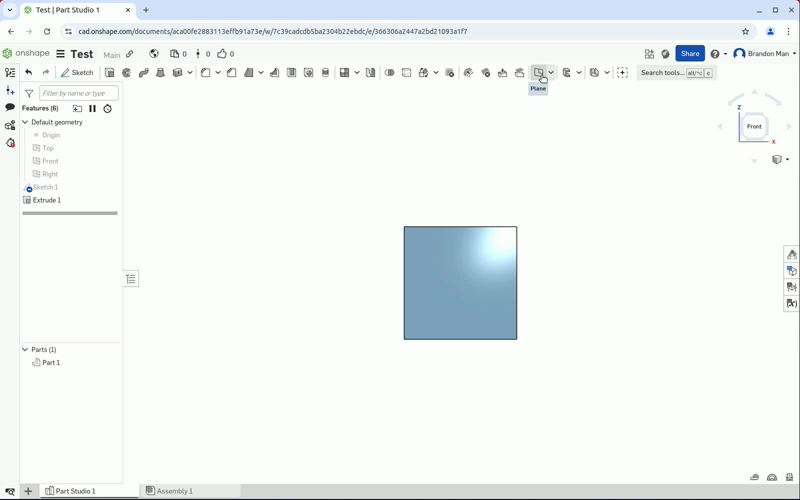
click(541, 75)
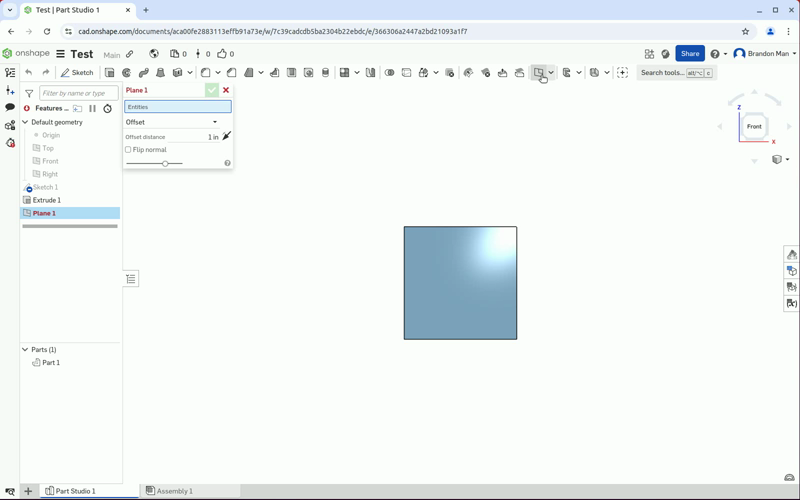
mouse_move(73, 163)
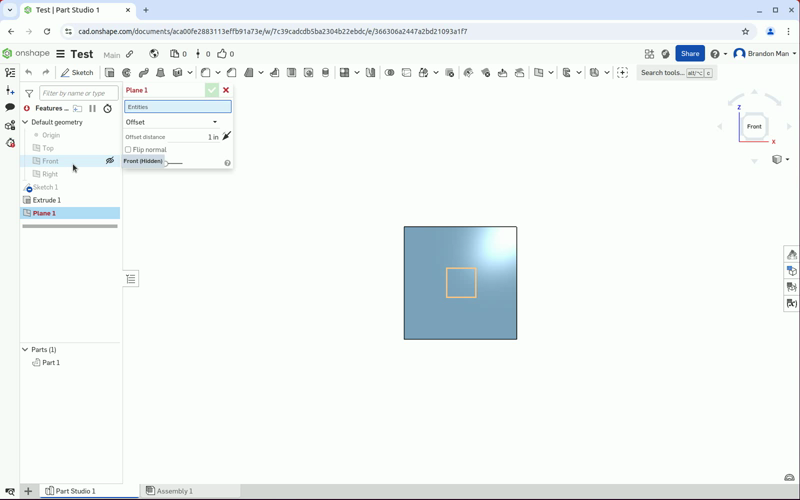
click(73, 163)
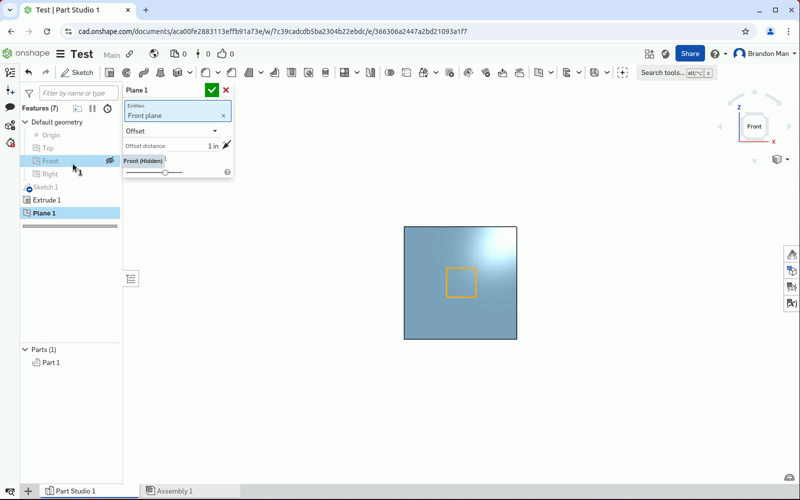
key(tab, 2)
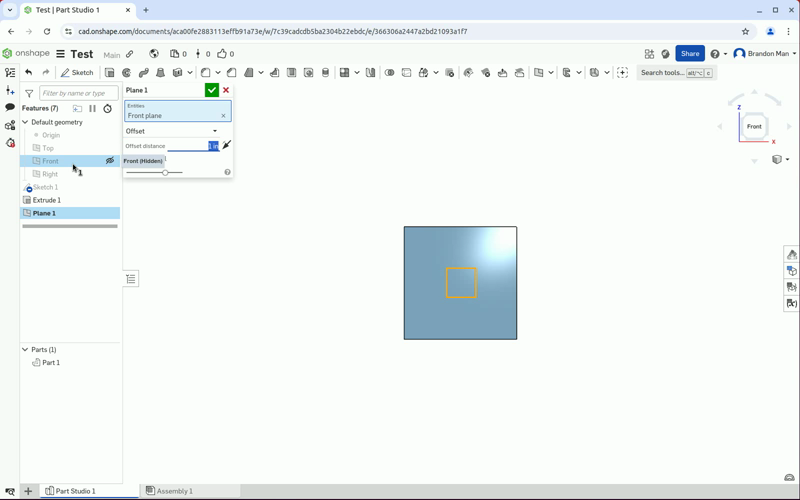
text(23.108)
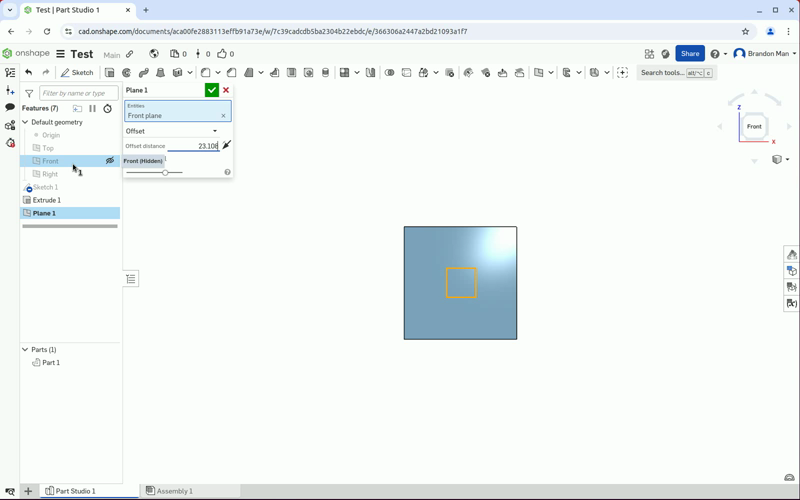
key(enter, 2)
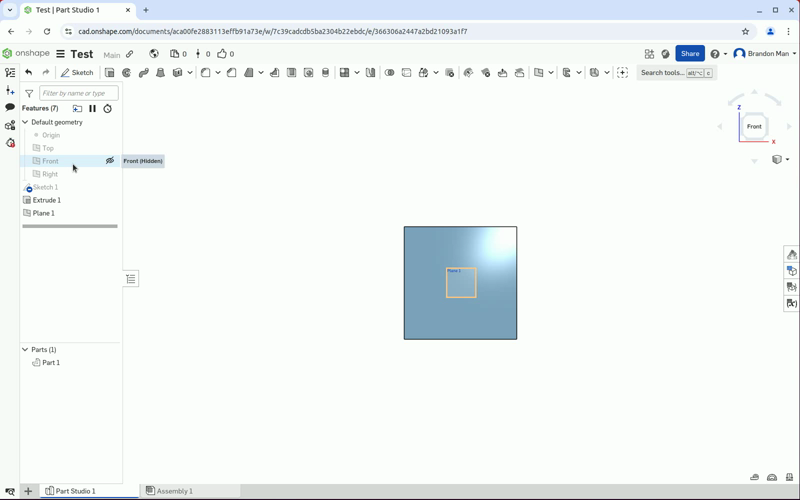
key(shift+s)
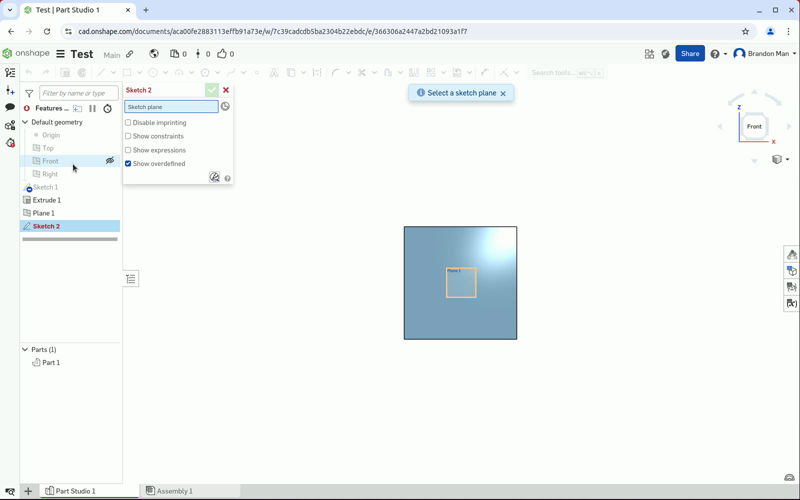
mouse_move(73, 215)
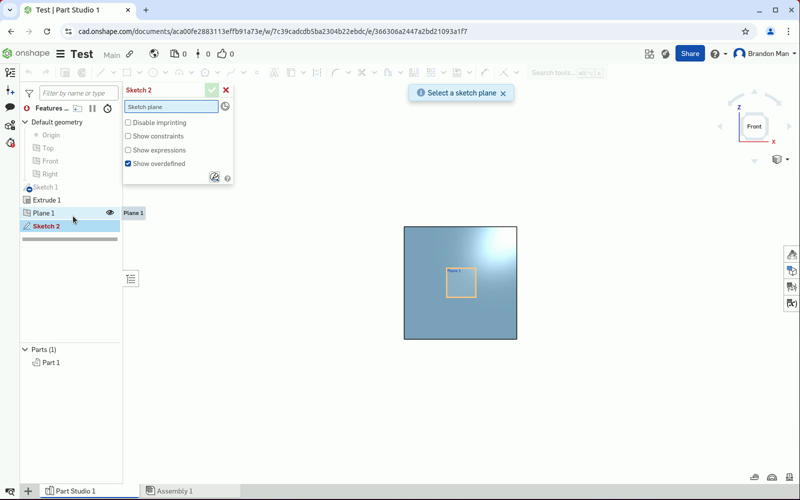
click(73, 215)
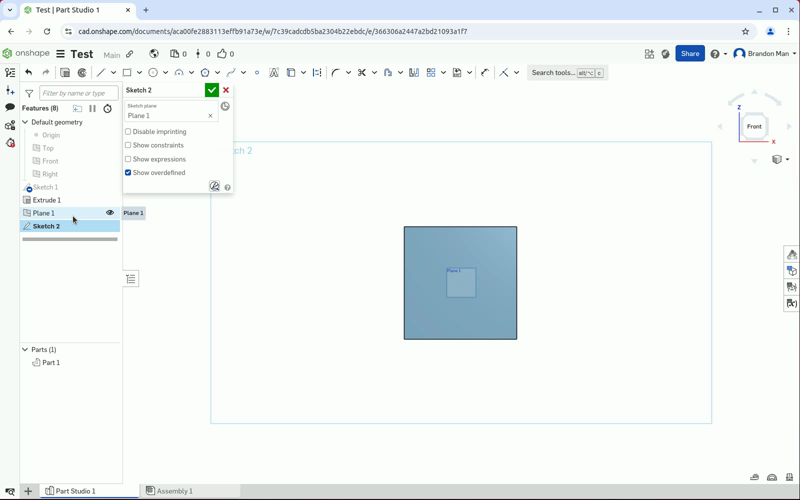
mouse_move(73, 352)
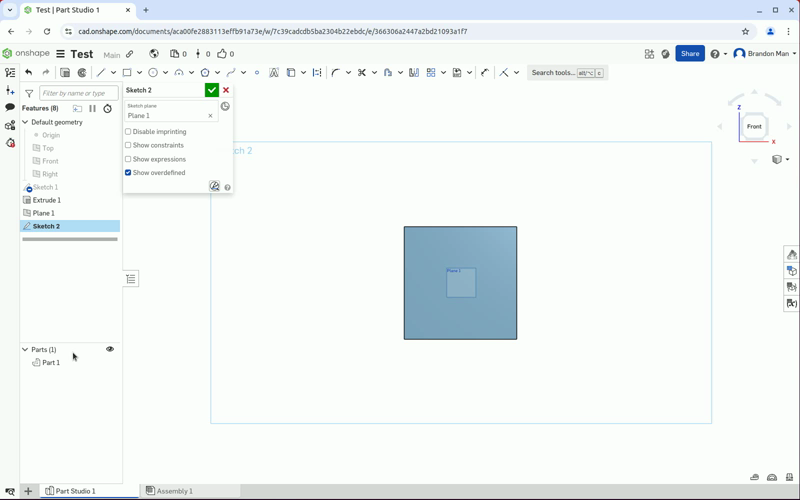
key(y)
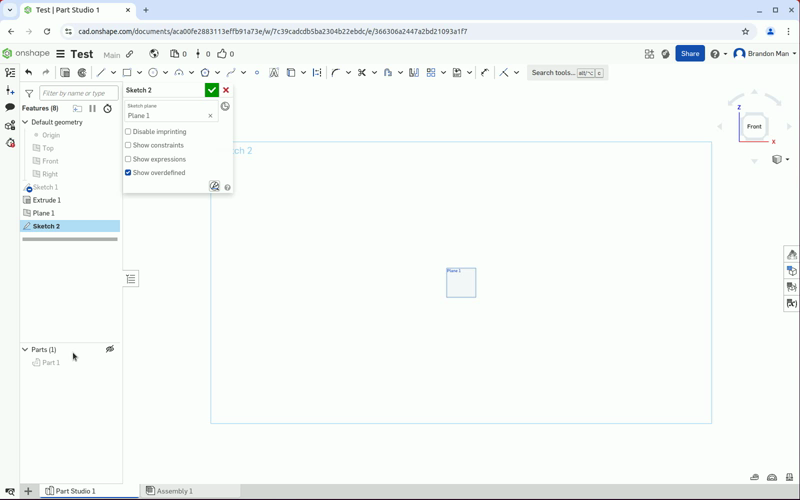
key(c)
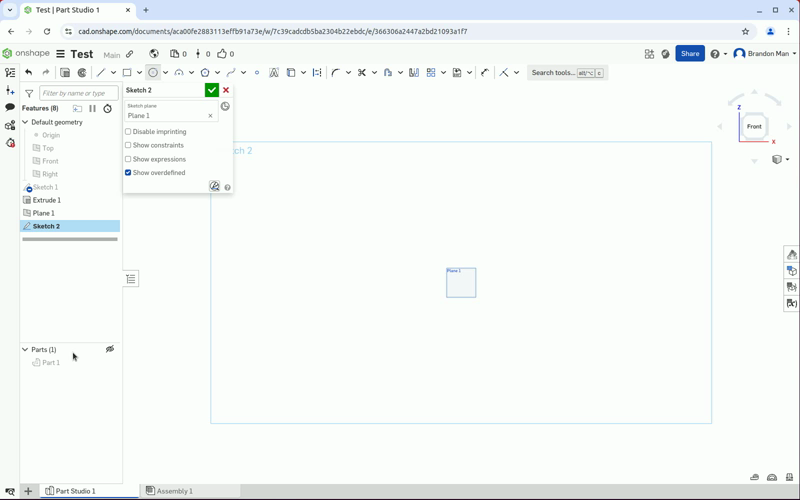
key_down(shift)
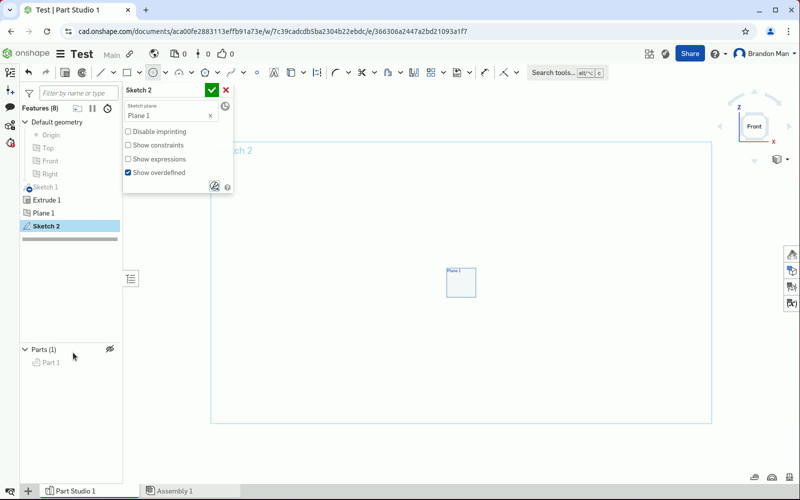
mouse_move(461, 282)
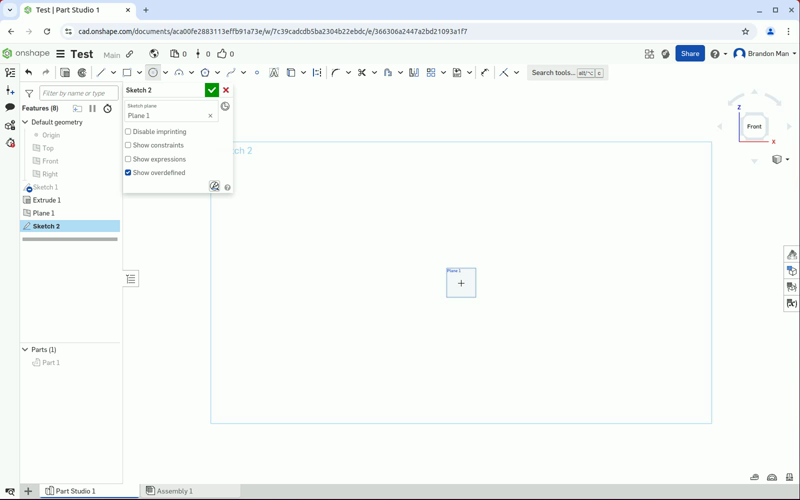
click(461, 282)
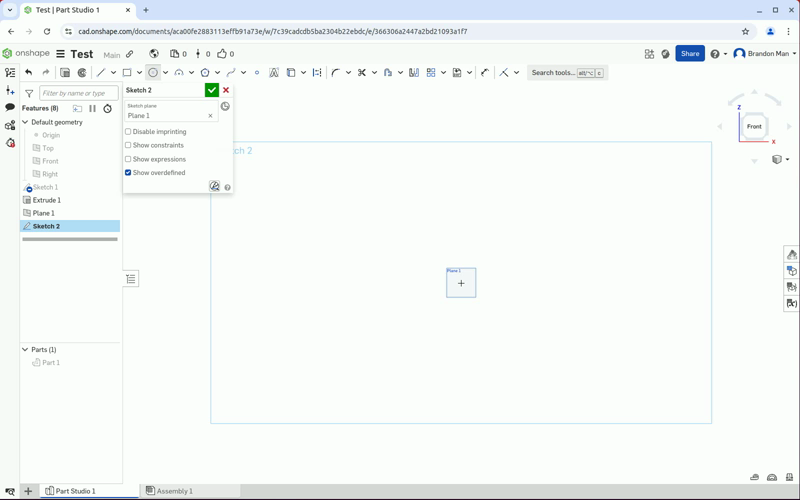
key_up(shift)
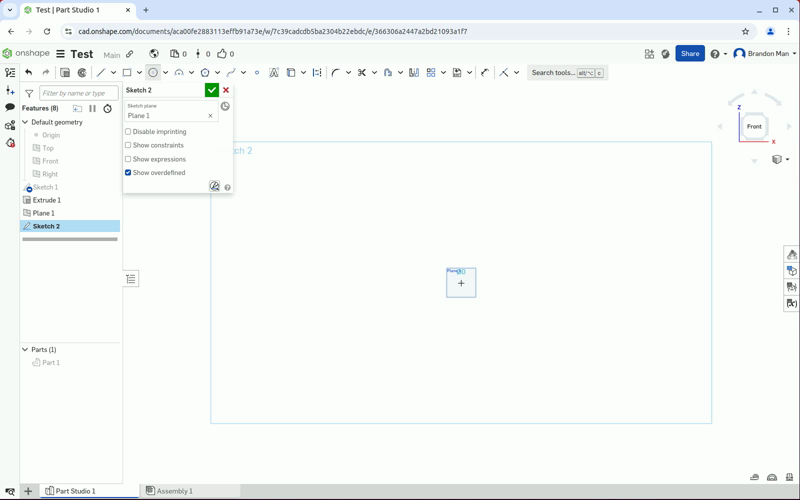
mouse_move(490, 282)
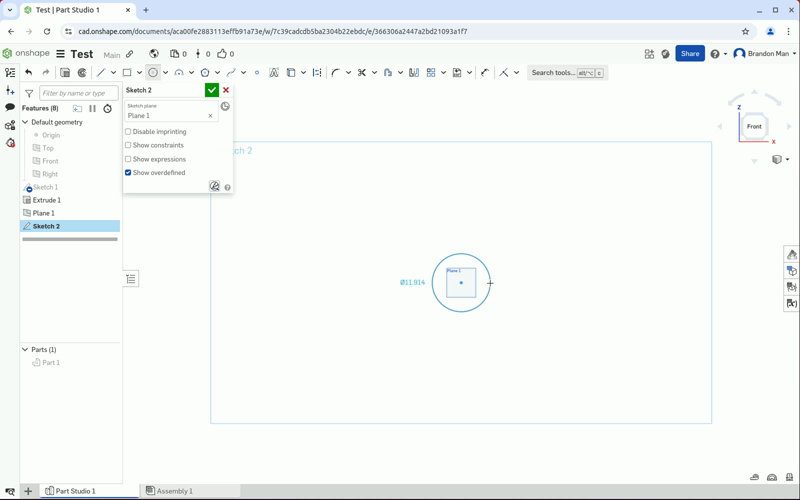
click(490, 282)
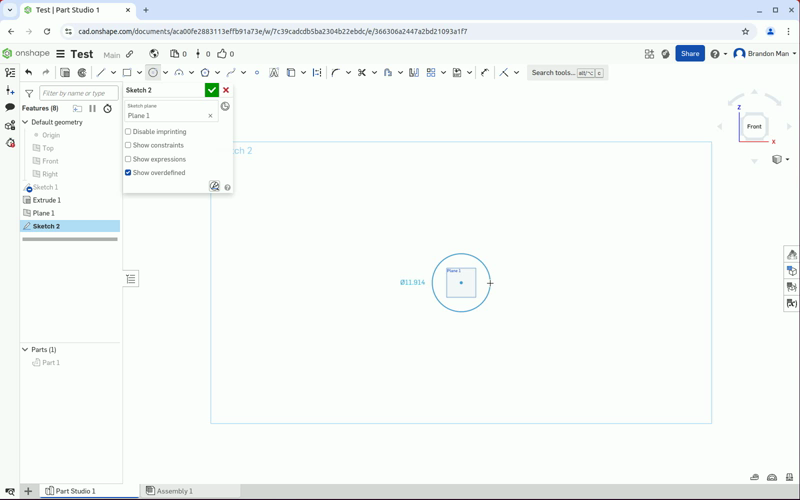
key(esc)
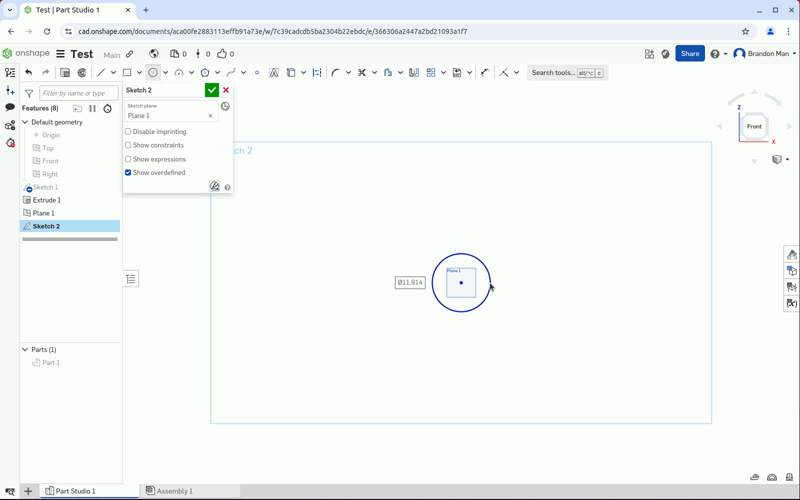
mouse_move(479, 266)
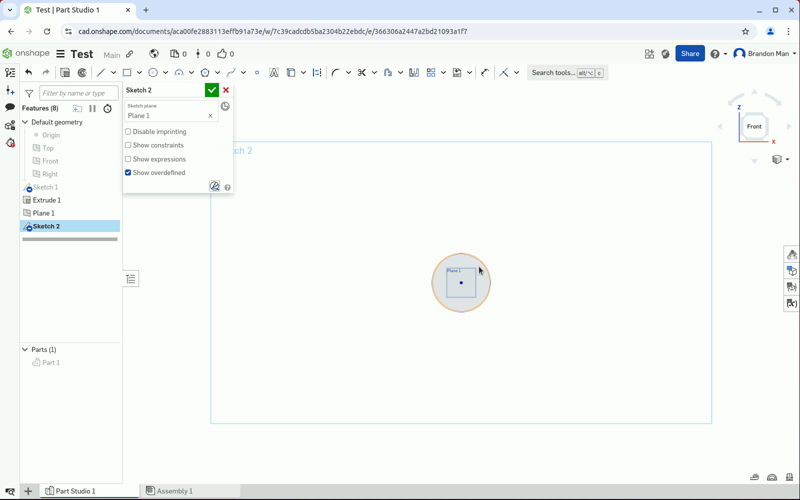
click(479, 266)
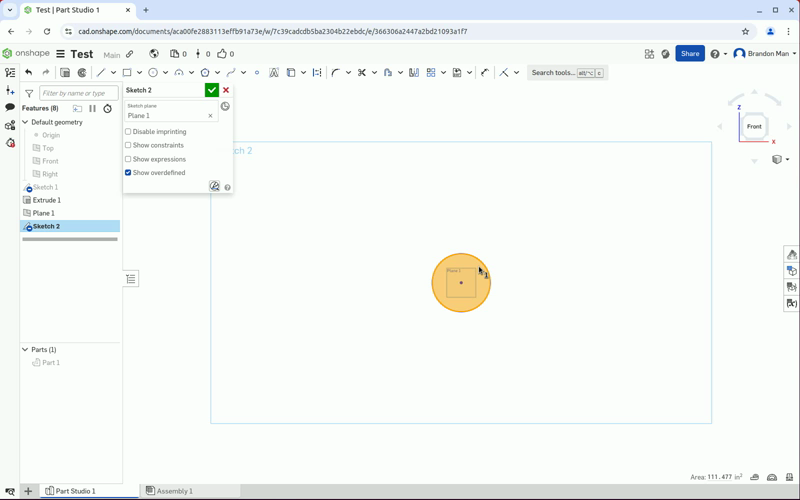
mouse_move(73, 352)
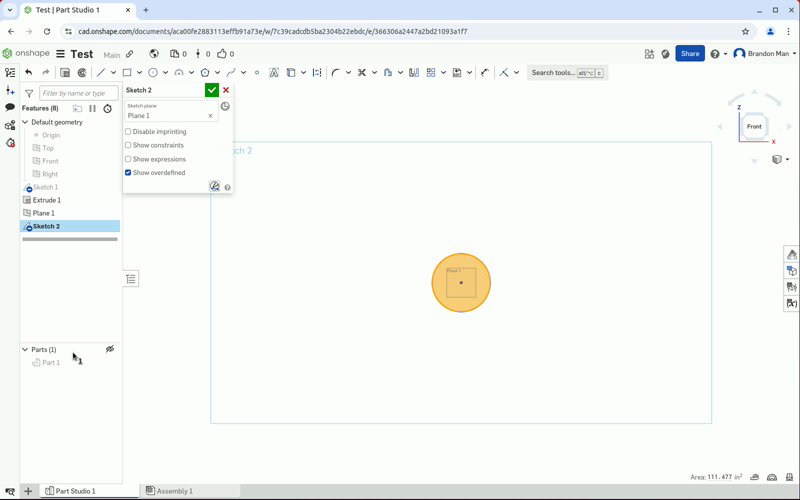
key(shift+y)
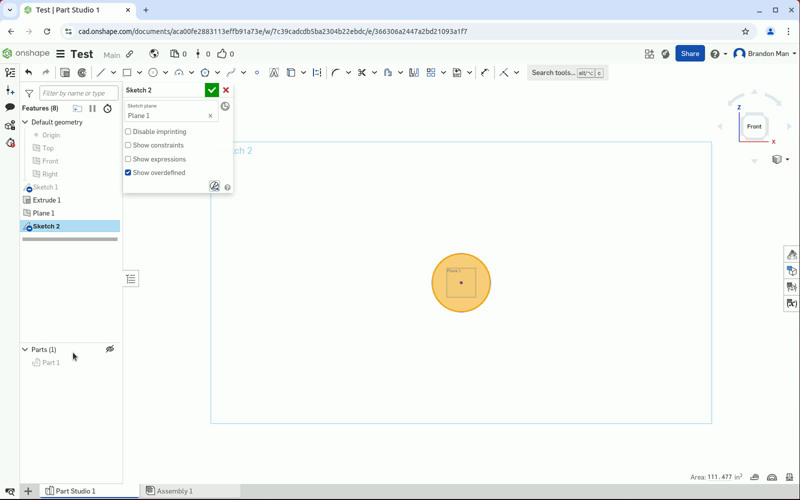
key(shift+e)
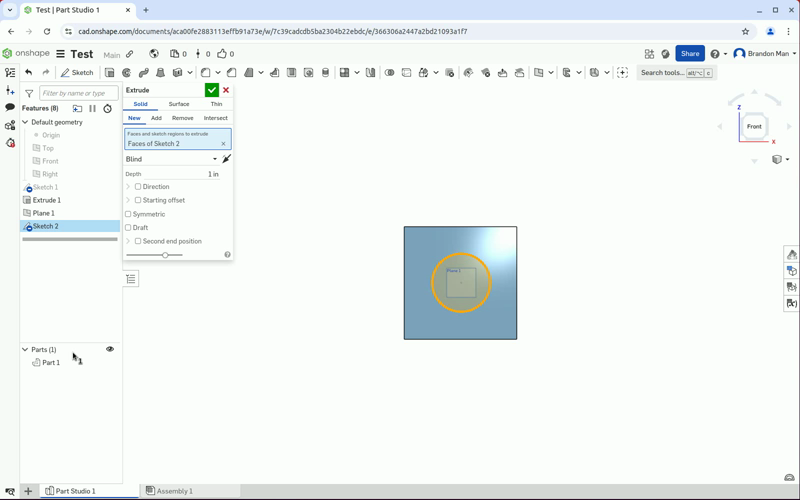
mouse_move(143, 106)
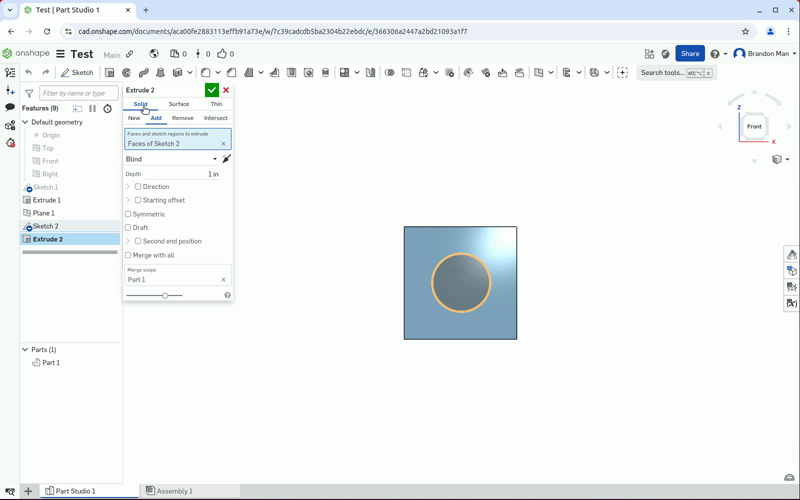
click(143, 106)
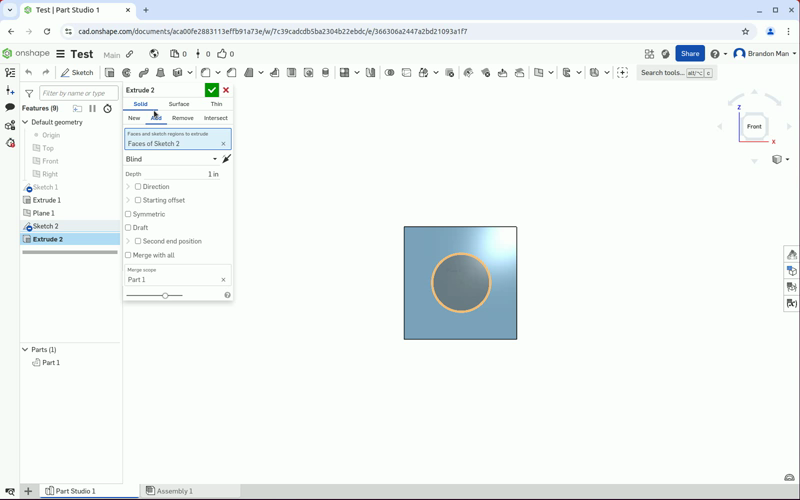
mouse_move(186, 120)
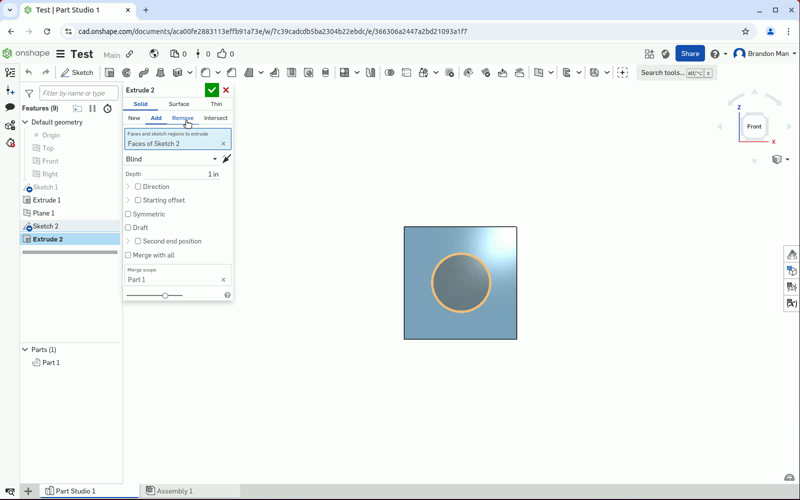
click(186, 120)
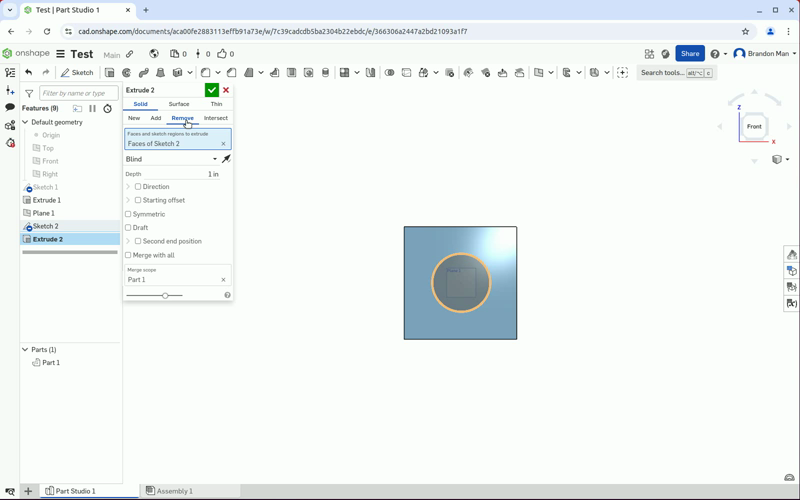
key(tab, 4)
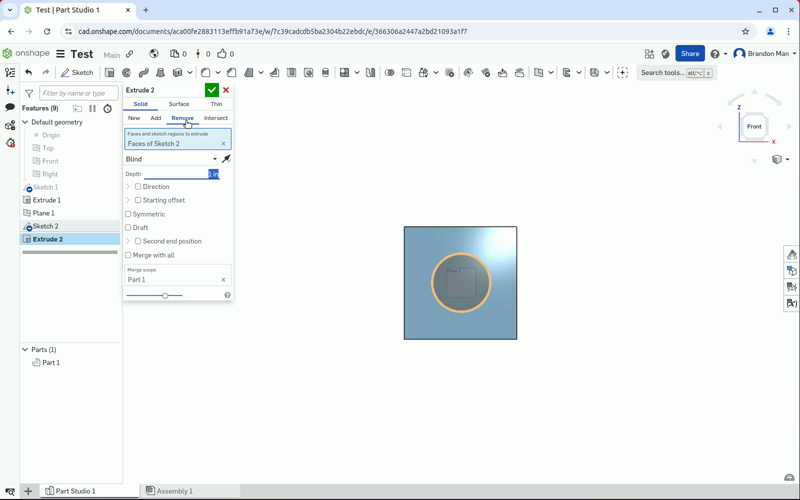
text(23.108)
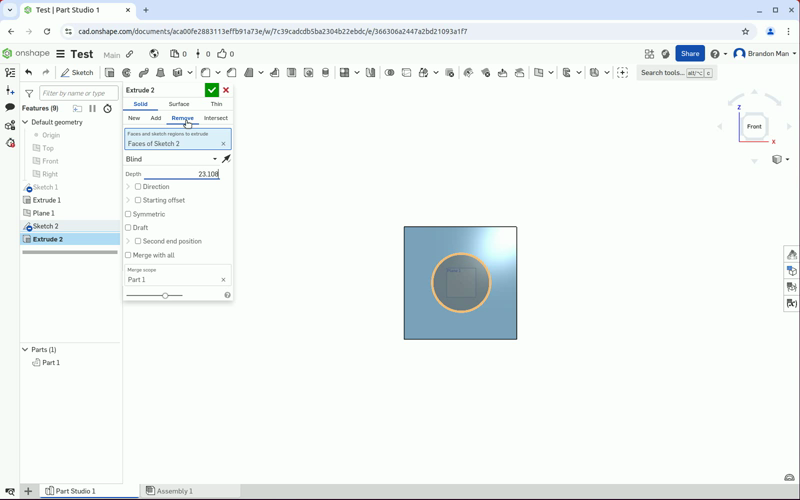
key(tab, 6)
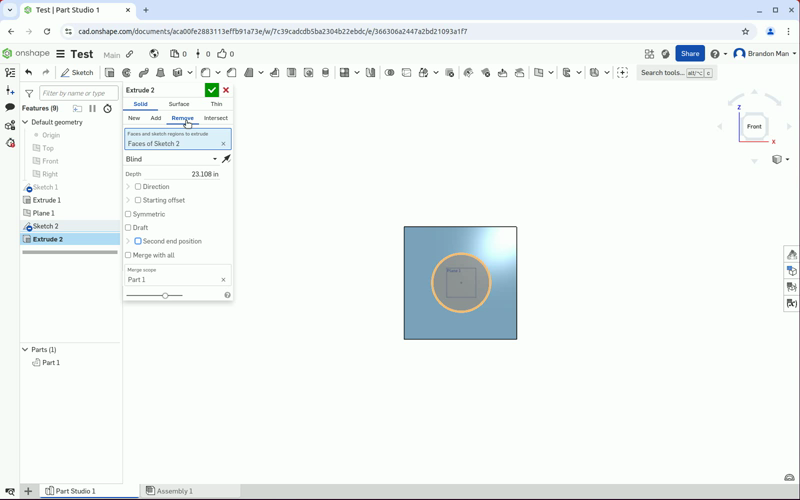
key(space)
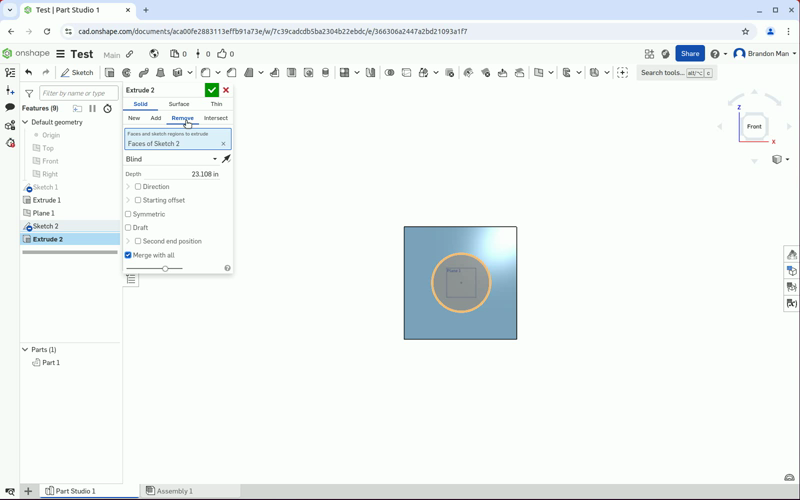
key(enter)
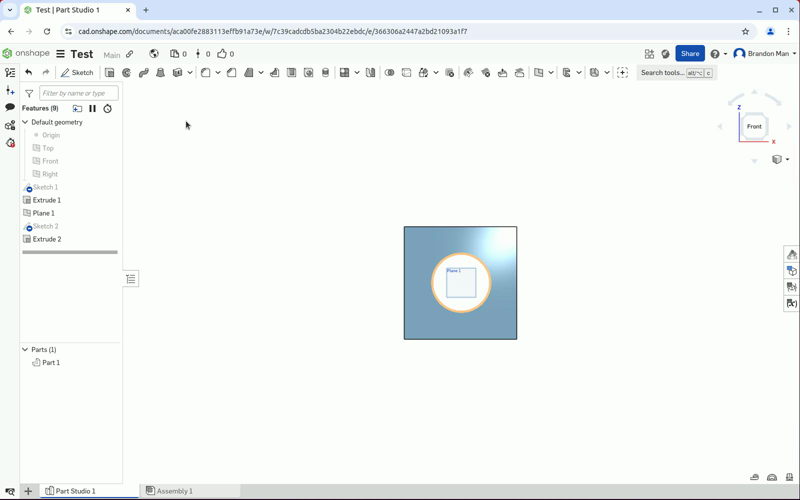
key(shift+h)
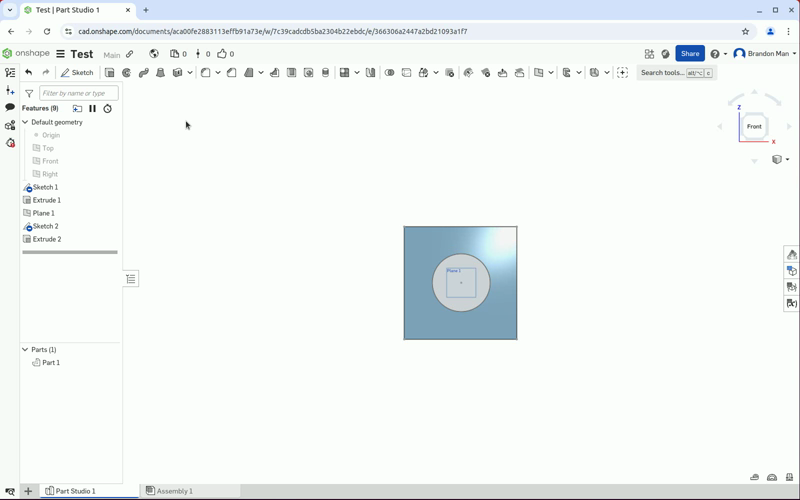
key(shift+h)
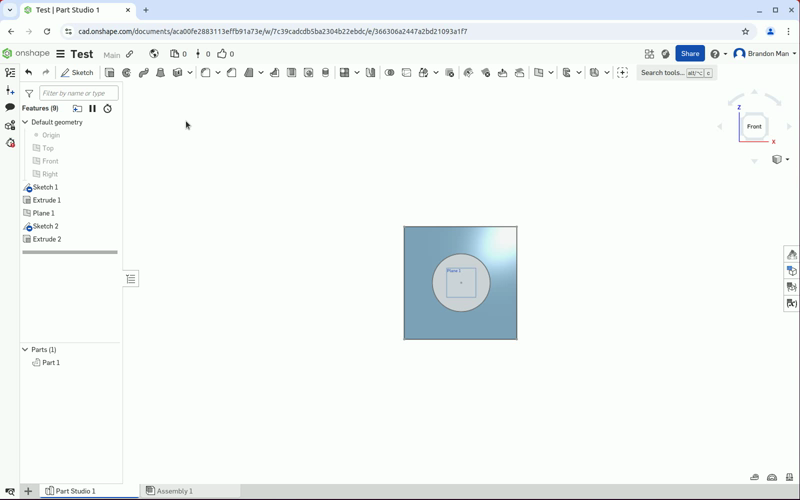
key(shift+7)
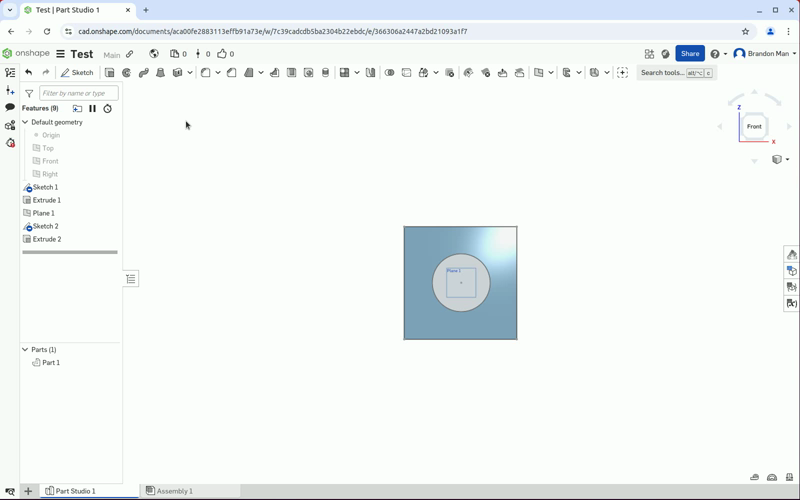
key(left, 2)
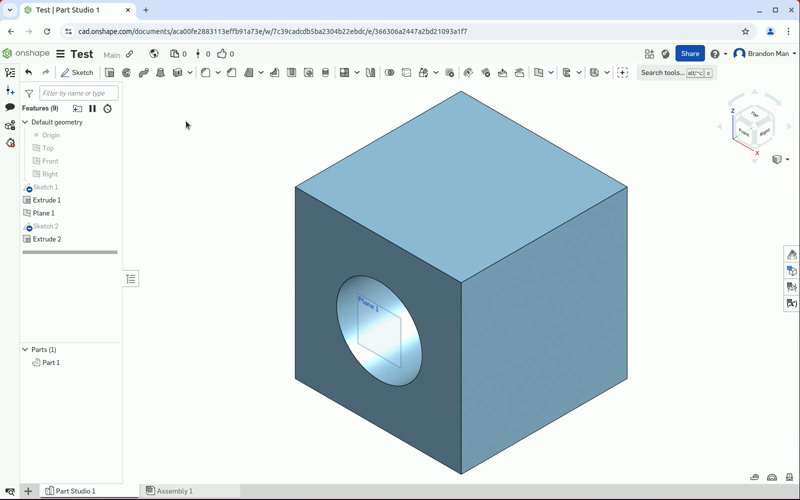
key(down, 2)
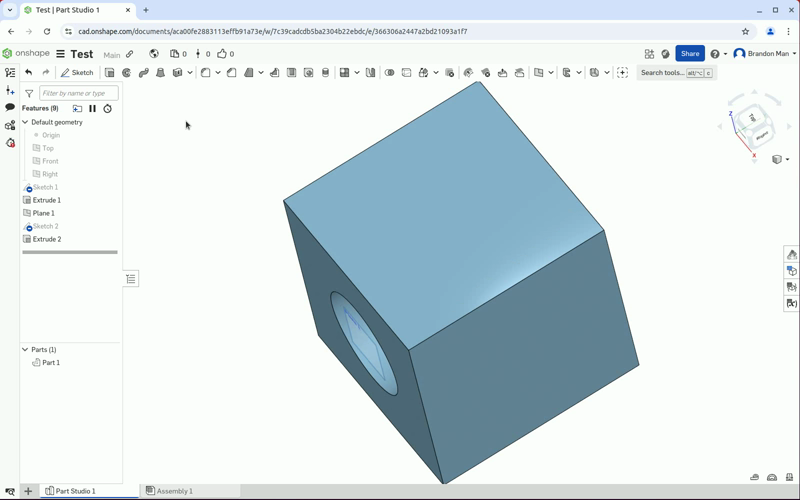
key(up, 2)
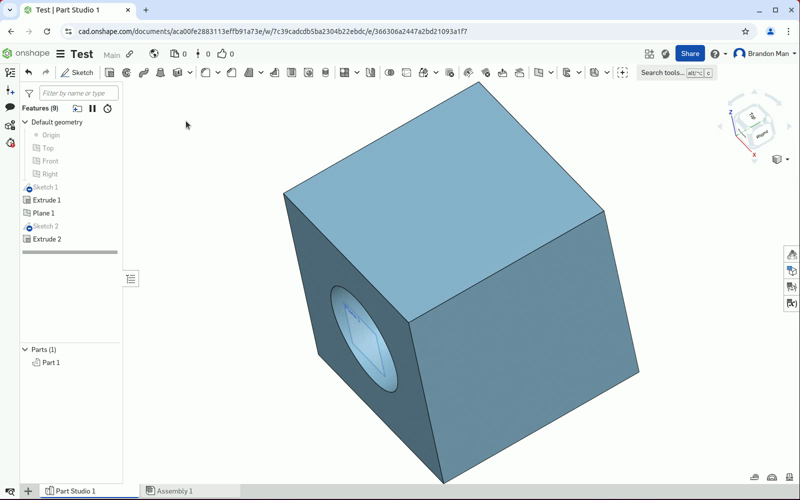
key(right, 2)
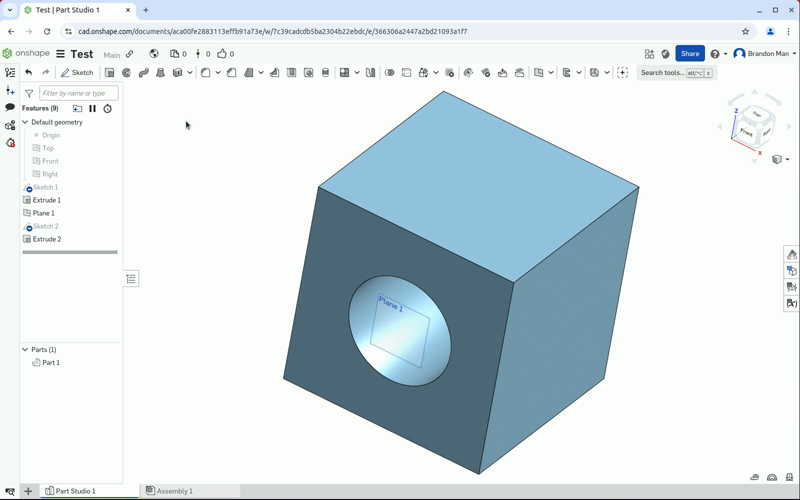
mouse_move(73, 189)
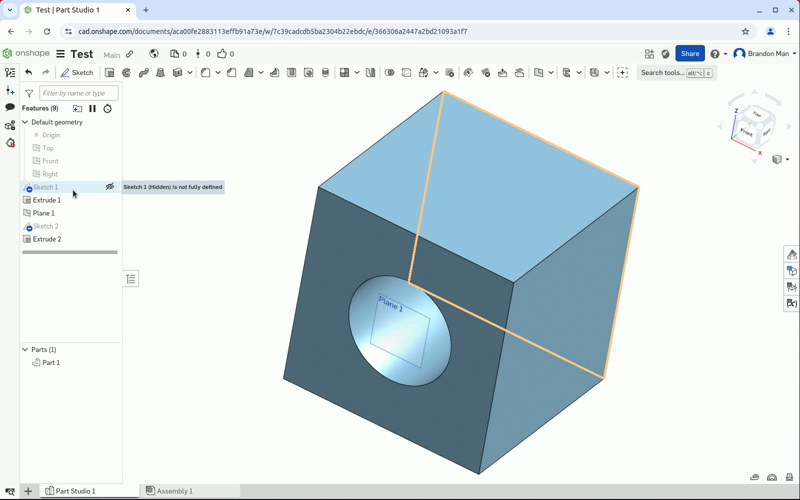
click(73, 189)